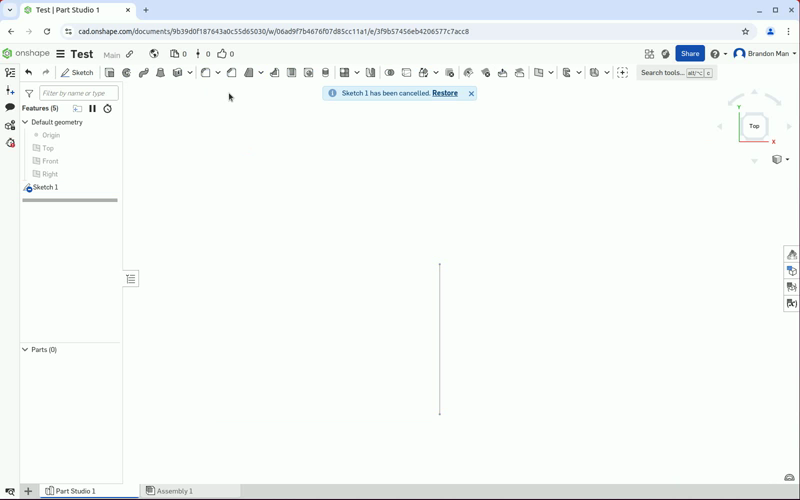
key(shift+h)
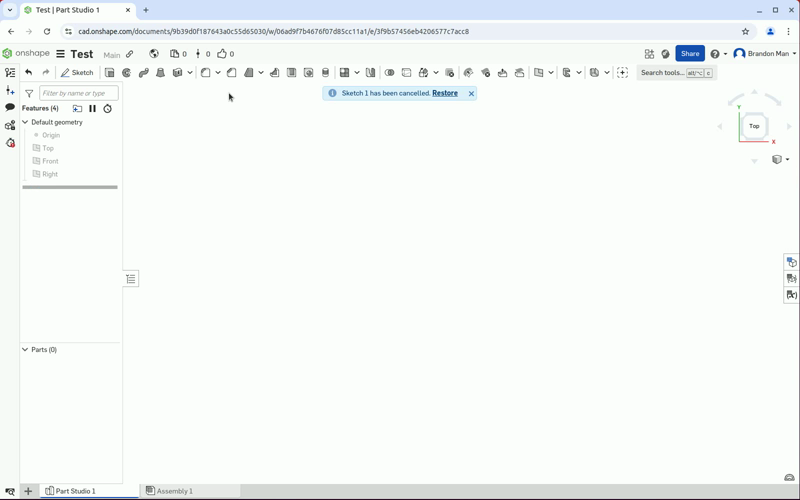
mouse_move(73, 352)
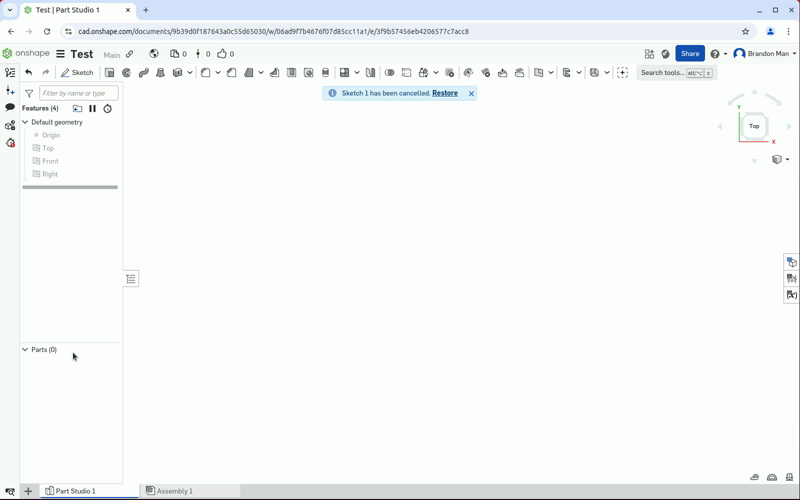
key(y)
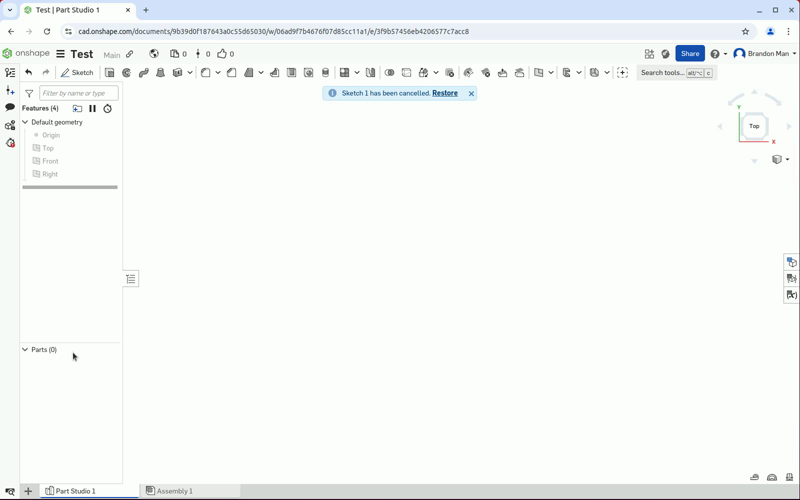
key(shift+p)
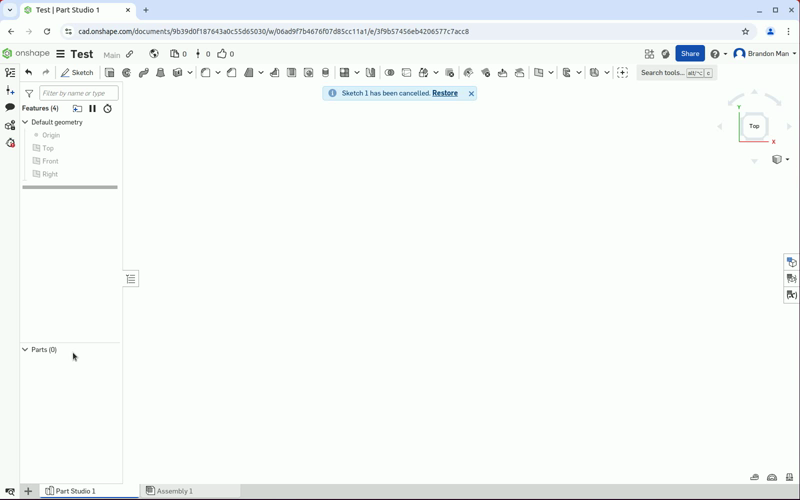
key(space)
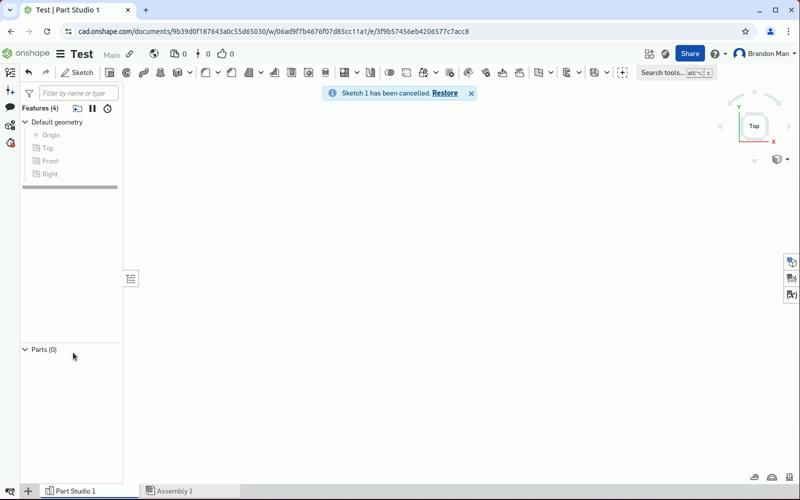
key_down(shift)
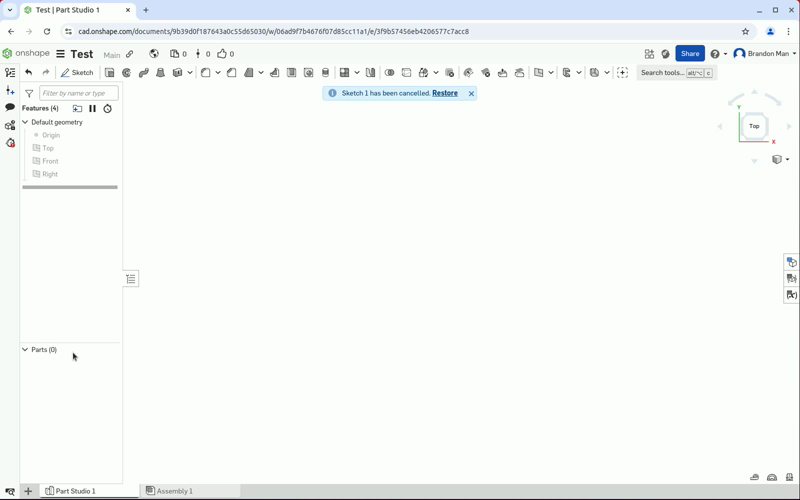
key(up)
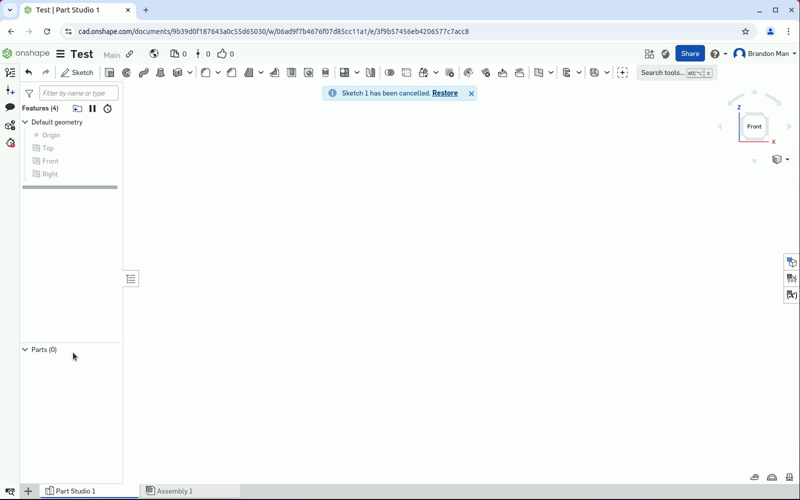
key_up(shift)
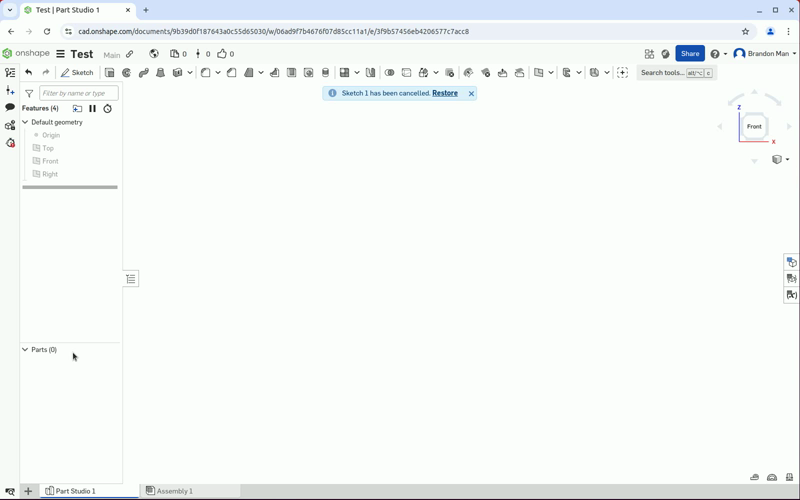
mouse_move(73, 352)
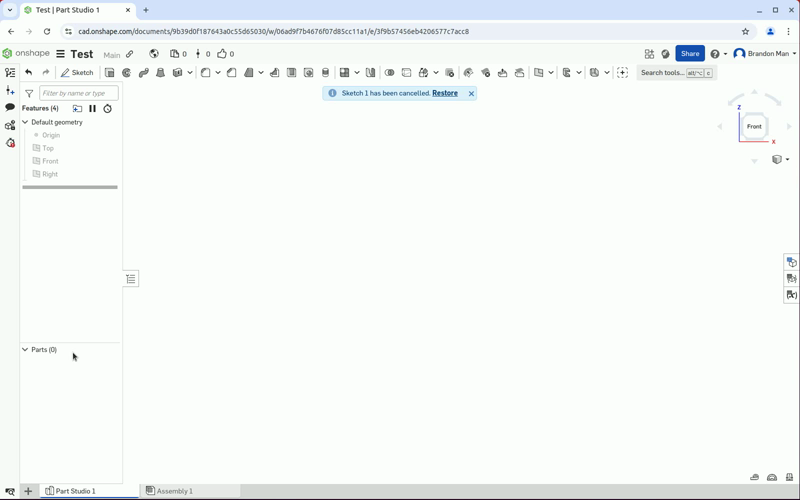
key(shift+y)
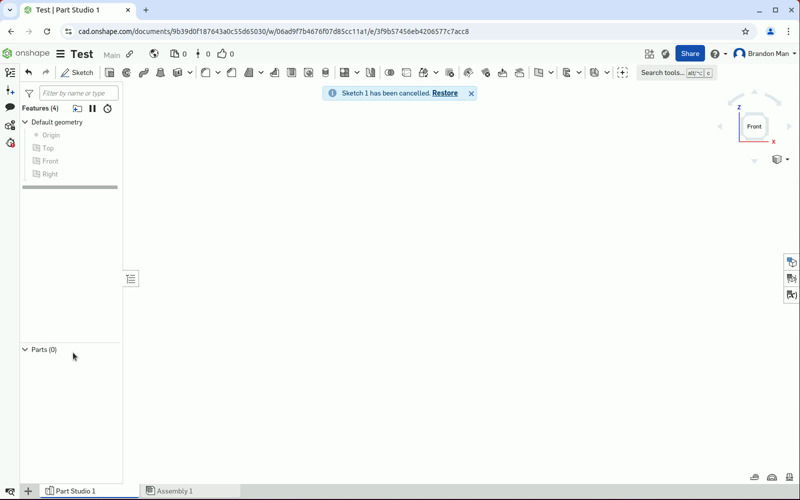
key(shift+s)
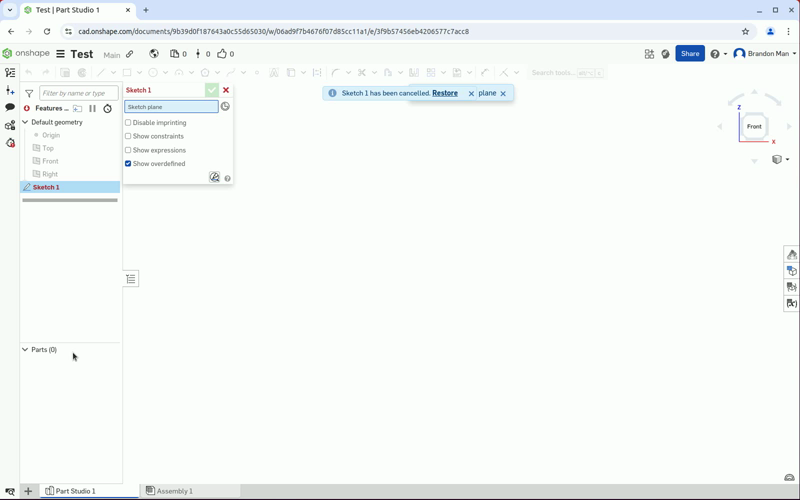
mouse_move(73, 163)
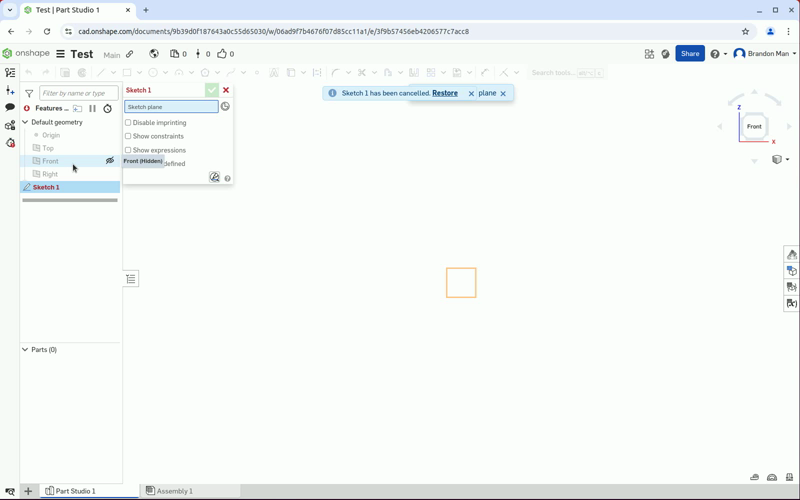
click(73, 163)
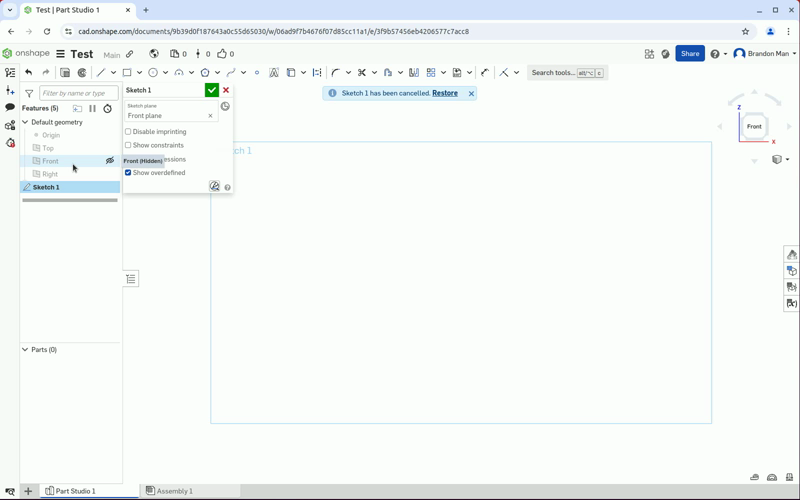
mouse_move(73, 352)
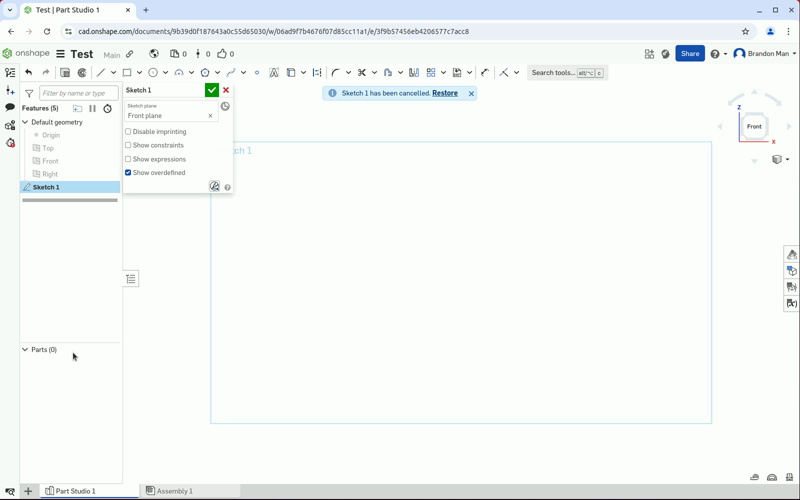
key(y)
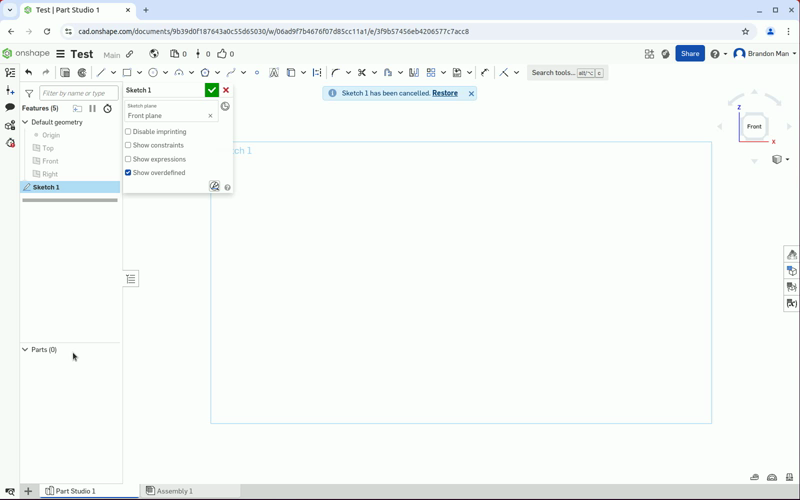
key(l)
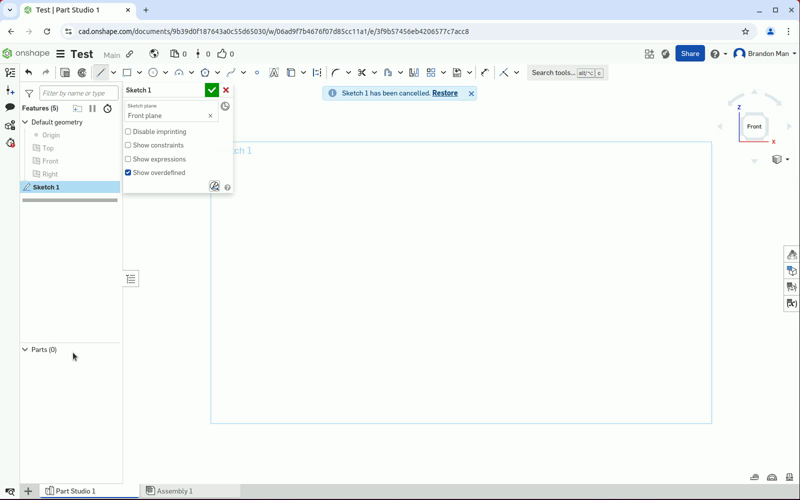
key_down(shift)
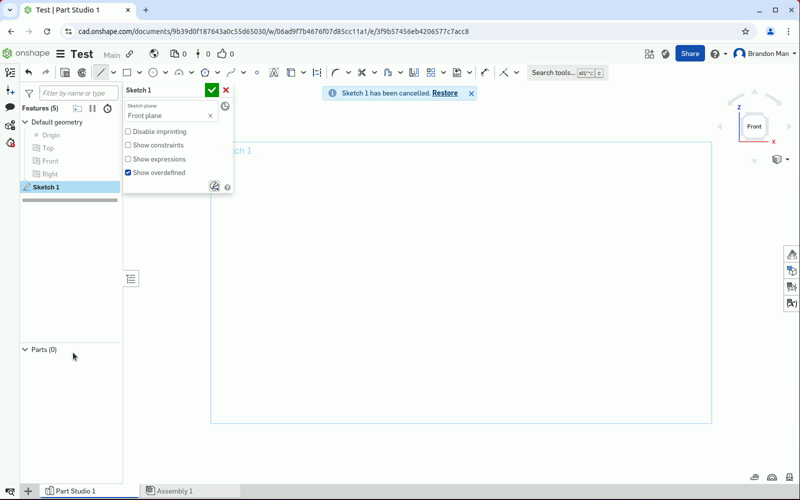
mouse_move(423, 330)
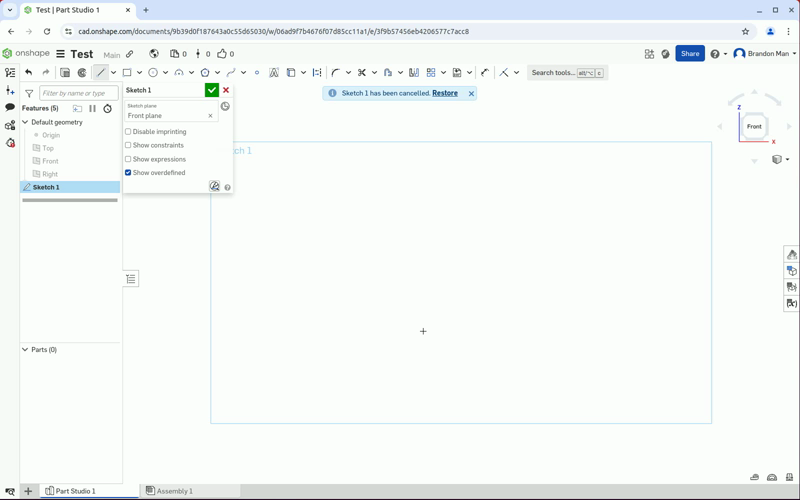
click(423, 330)
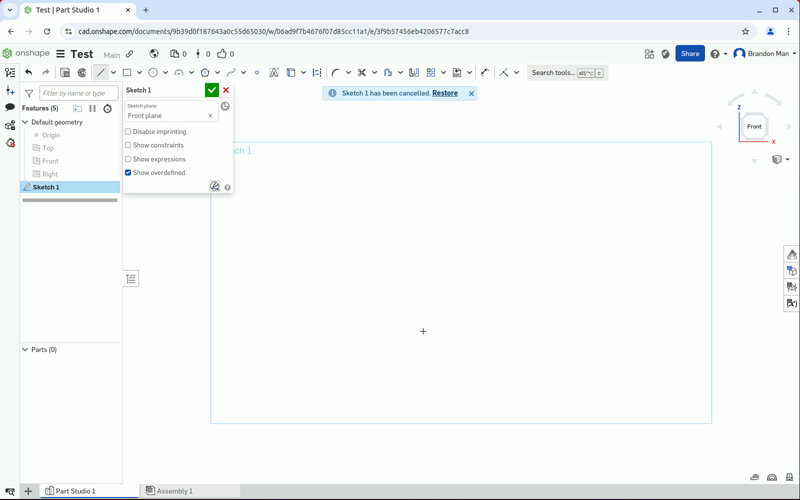
key_up(shift)
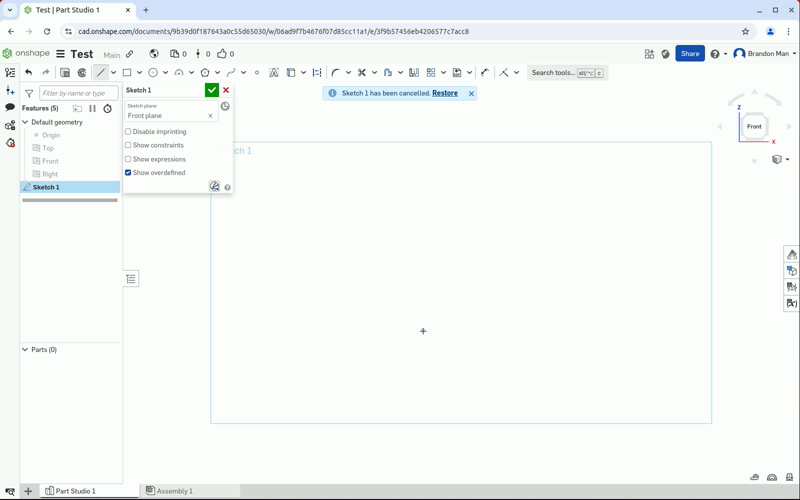
key_down(shift)
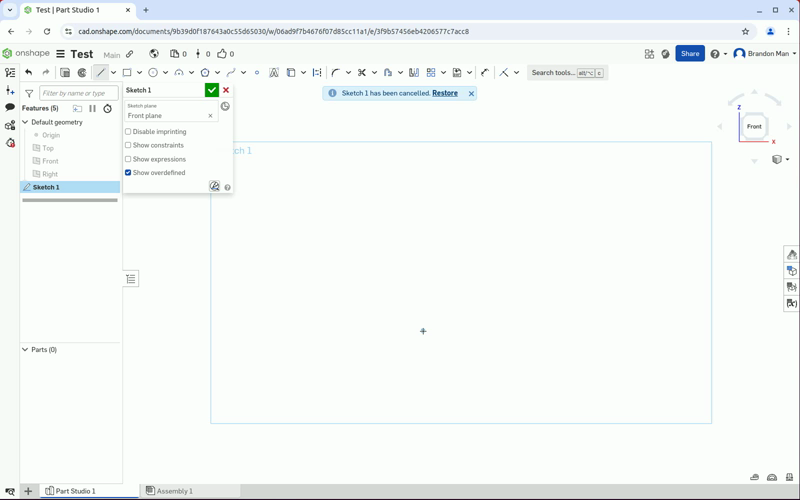
mouse_move(501, 330)
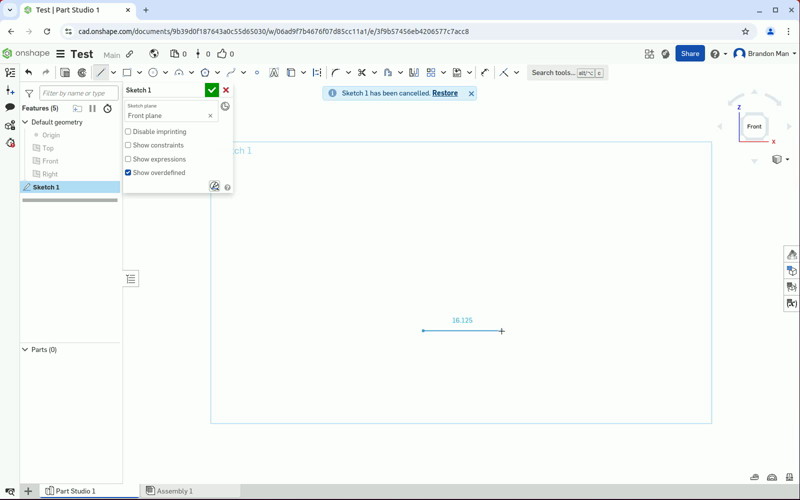
click(501, 330)
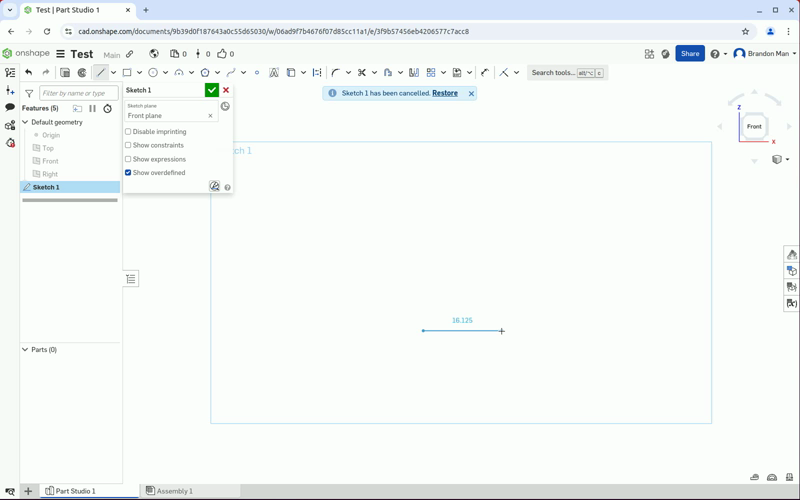
key_up(shift)
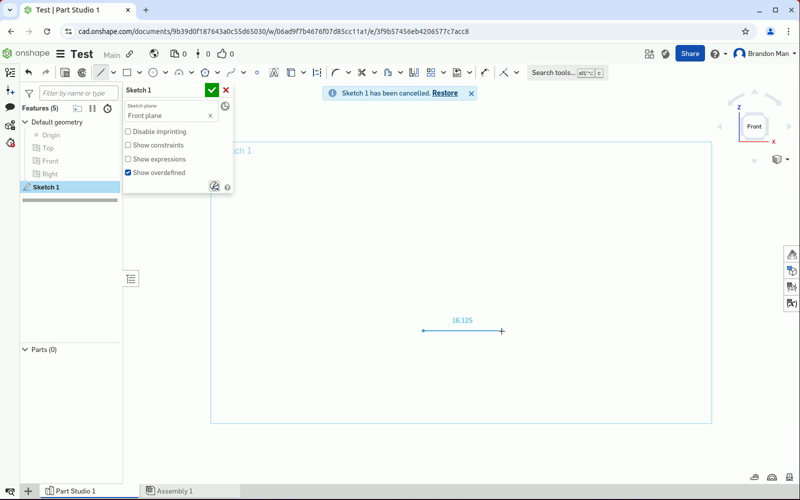
key_down(shift)
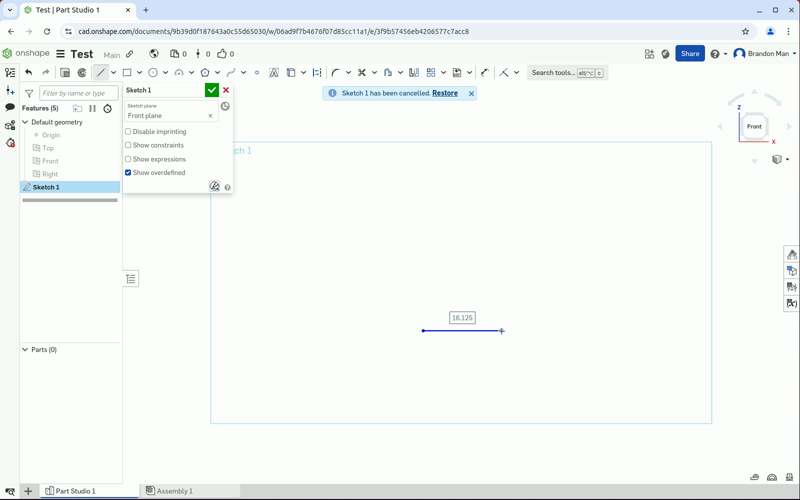
mouse_move(501, 243)
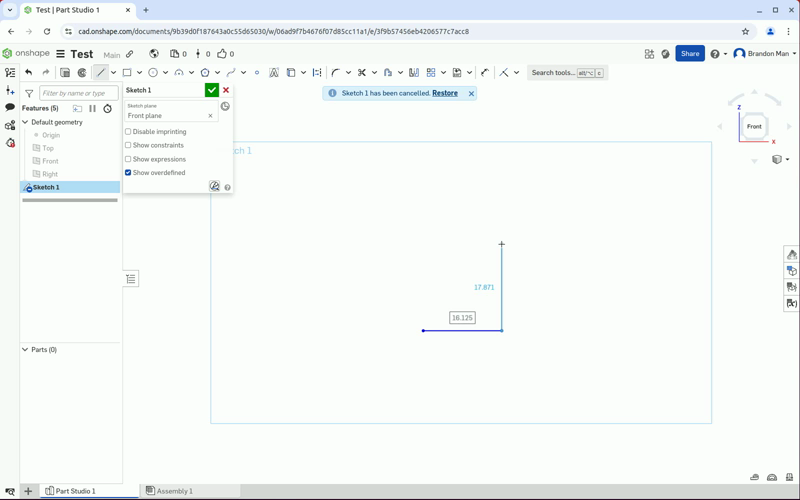
click(501, 243)
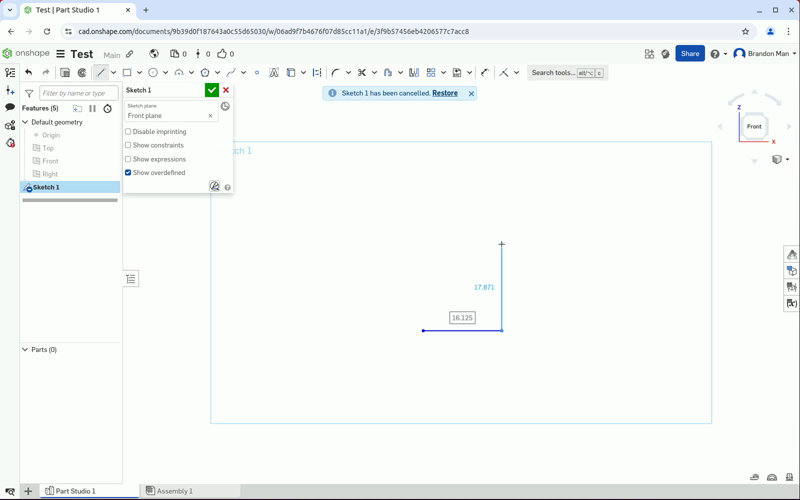
key_up(shift)
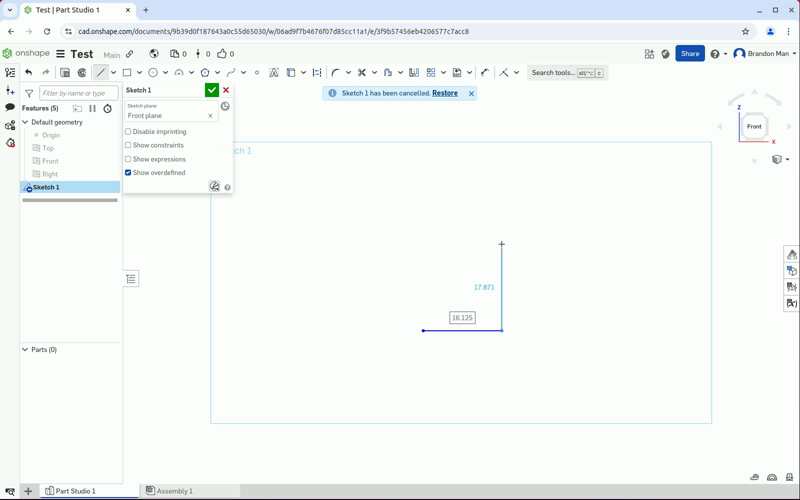
key_down(shift)
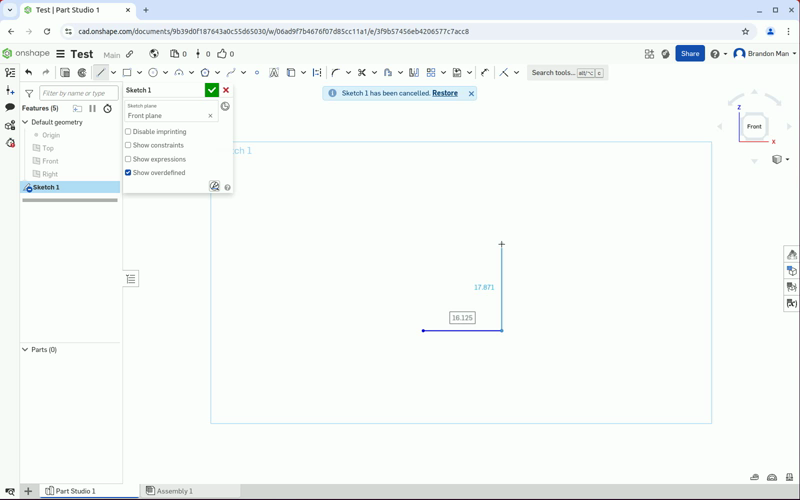
mouse_move(423, 243)
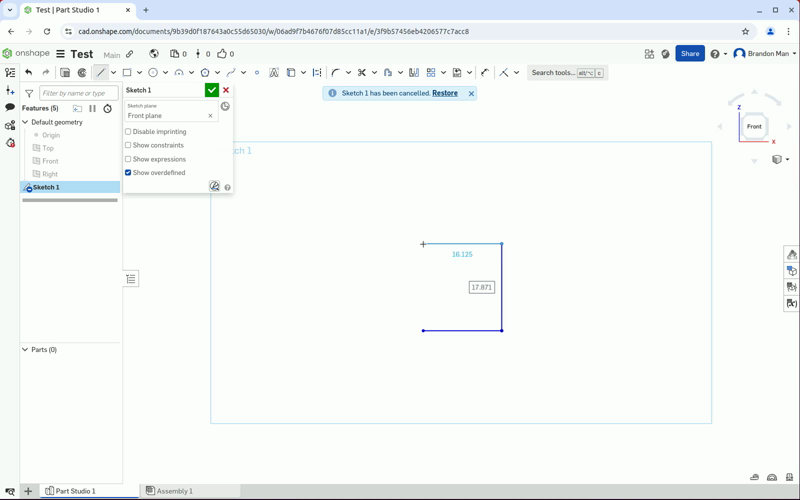
click(423, 243)
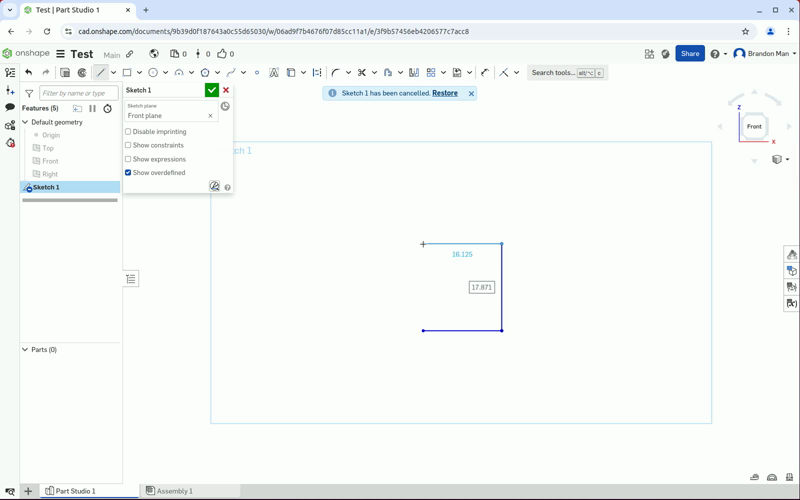
key_up(shift)
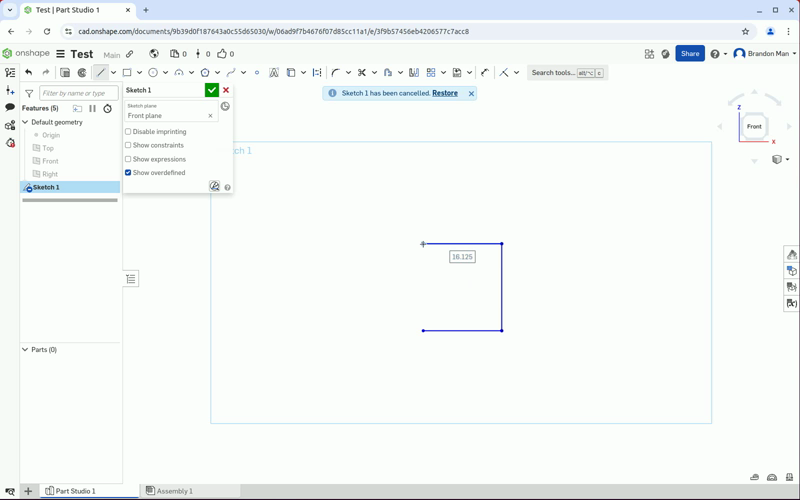
key_down(shift)
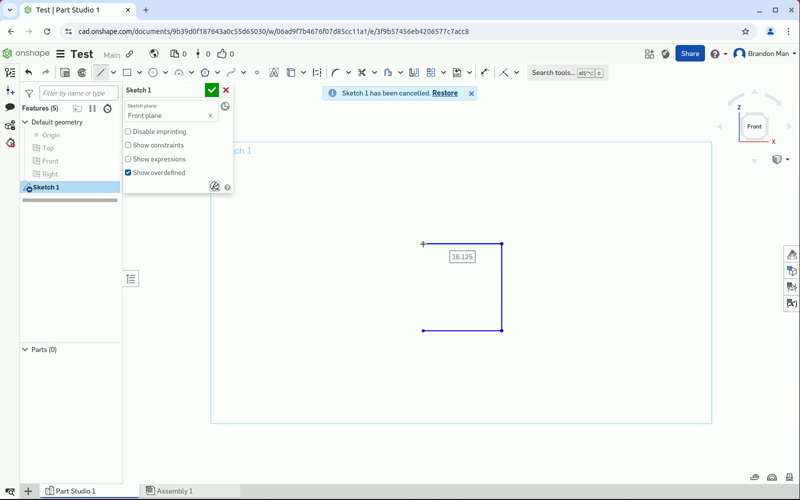
mouse_move(423, 330)
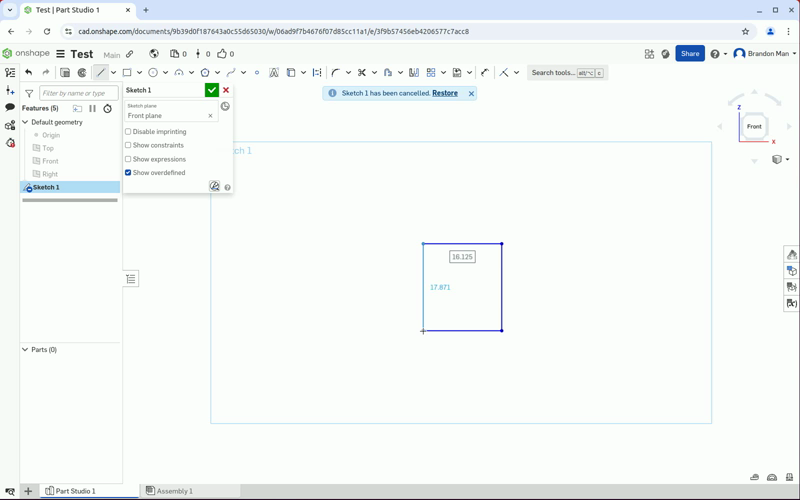
key_up(shift)
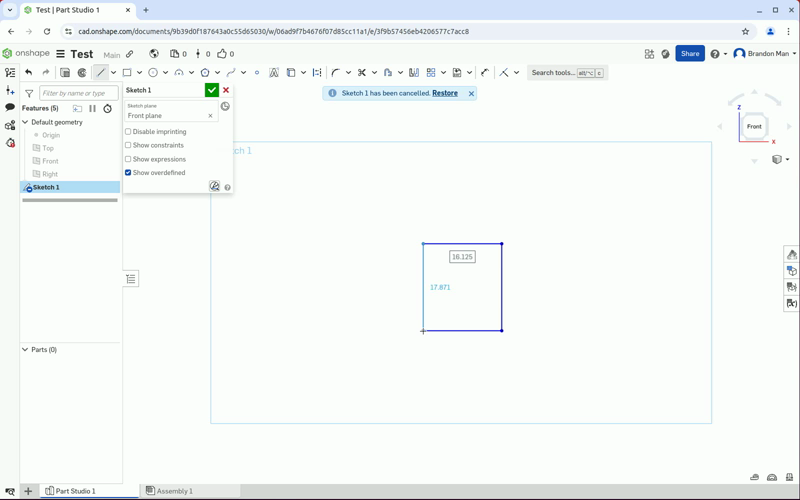
click(423, 330)
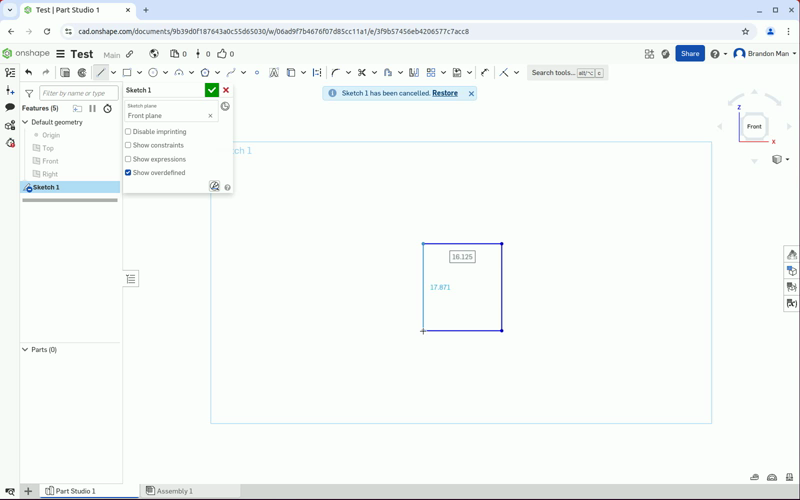
key(esc)
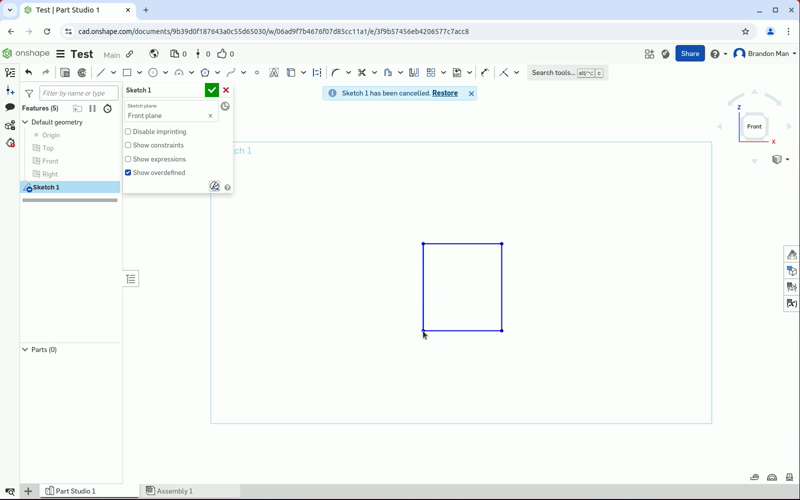
mouse_move(461, 288)
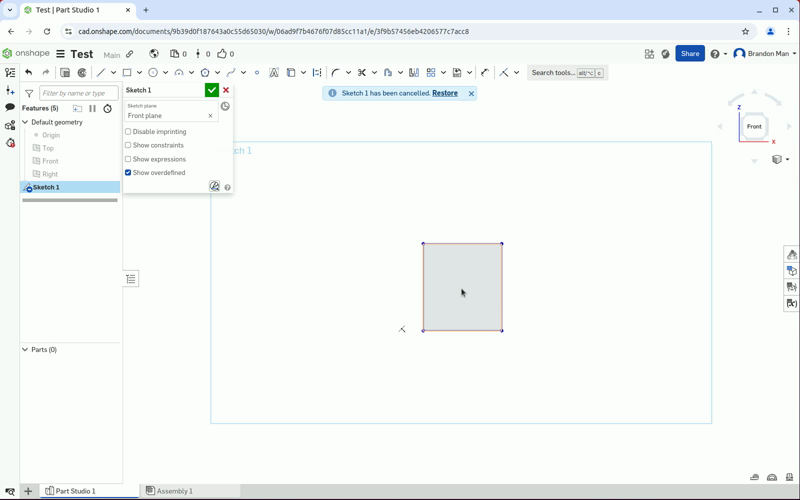
click(461, 288)
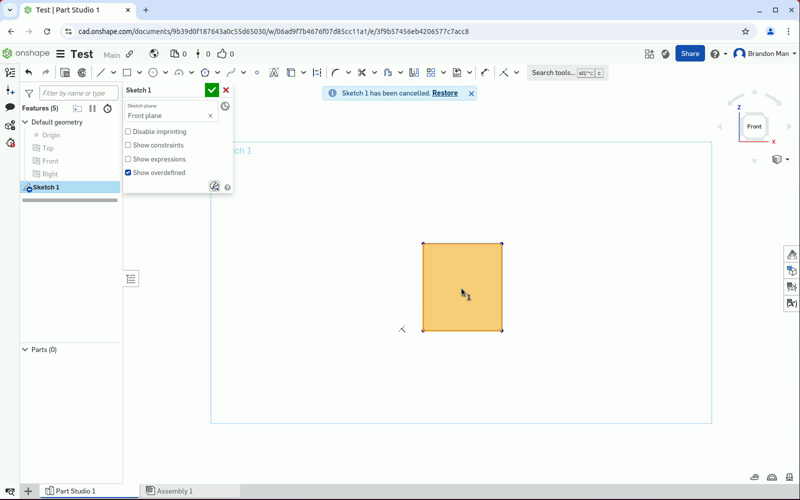
mouse_move(73, 352)
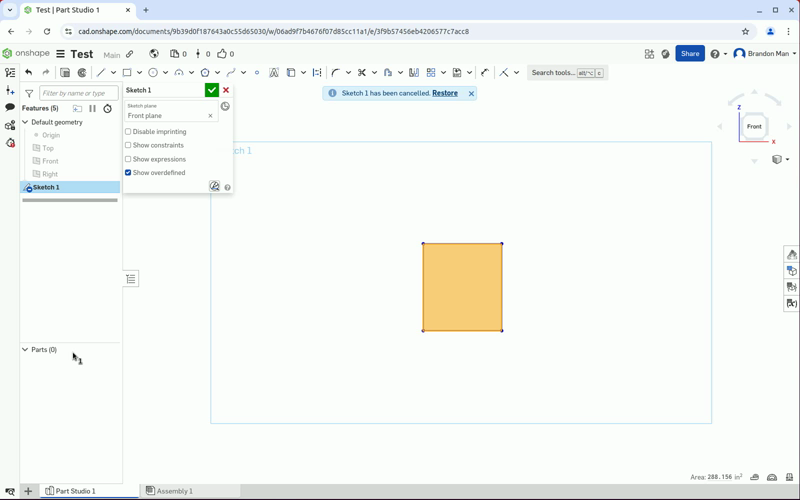
key(shift+y)
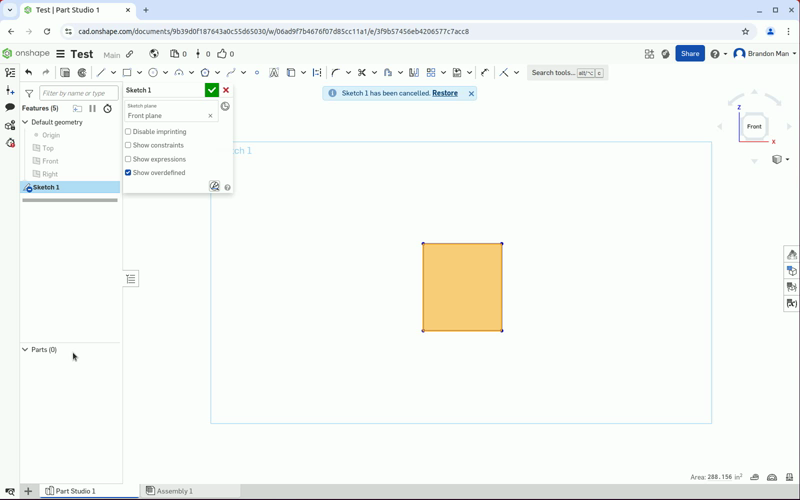
key(shift+e)
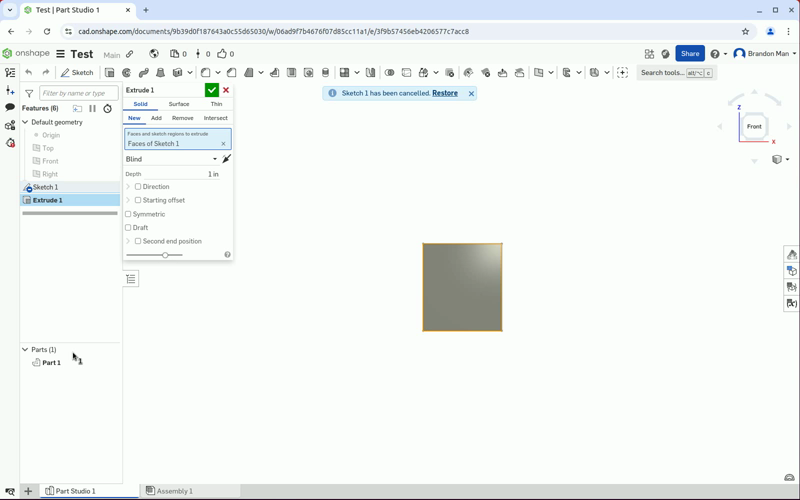
mouse_move(143, 106)
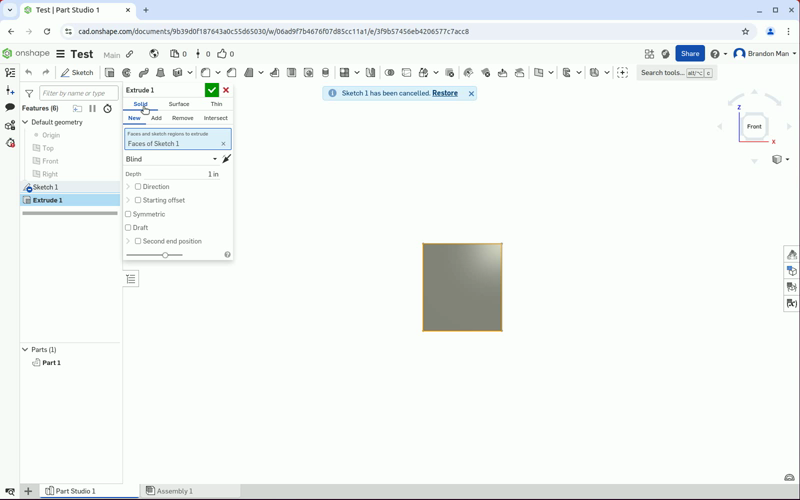
click(143, 106)
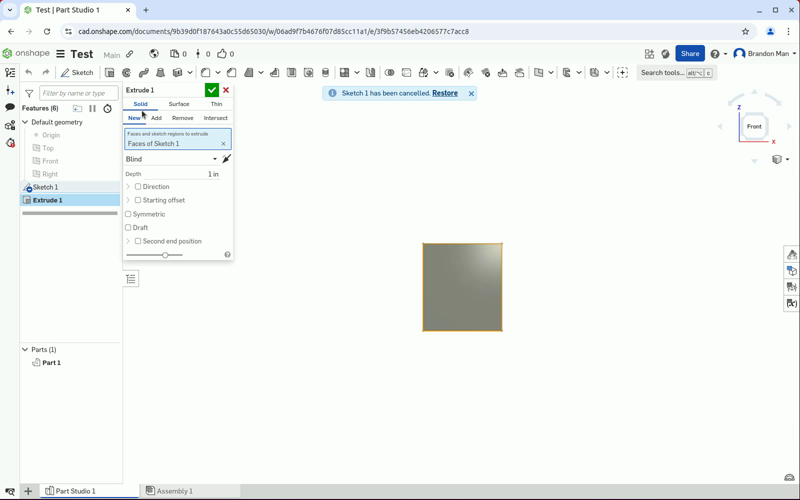
mouse_move(137, 120)
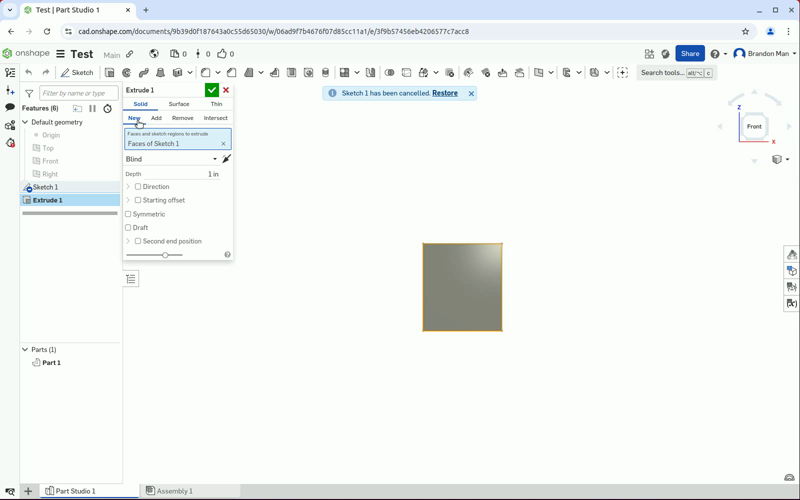
click(137, 120)
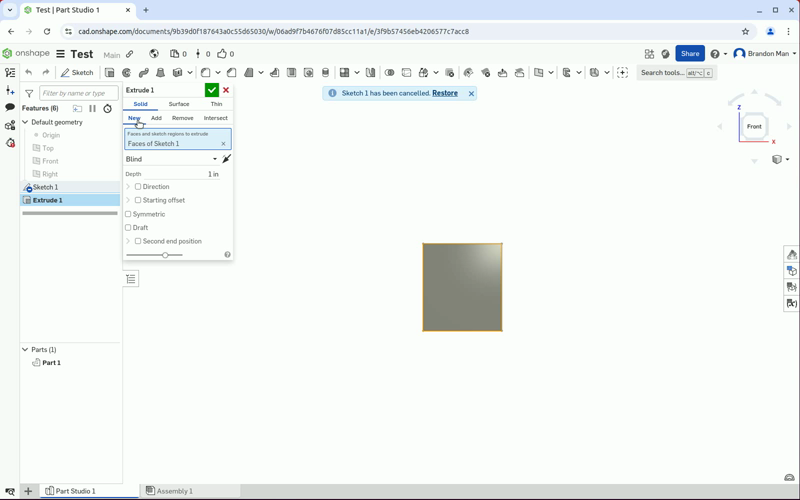
key(tab, 4)
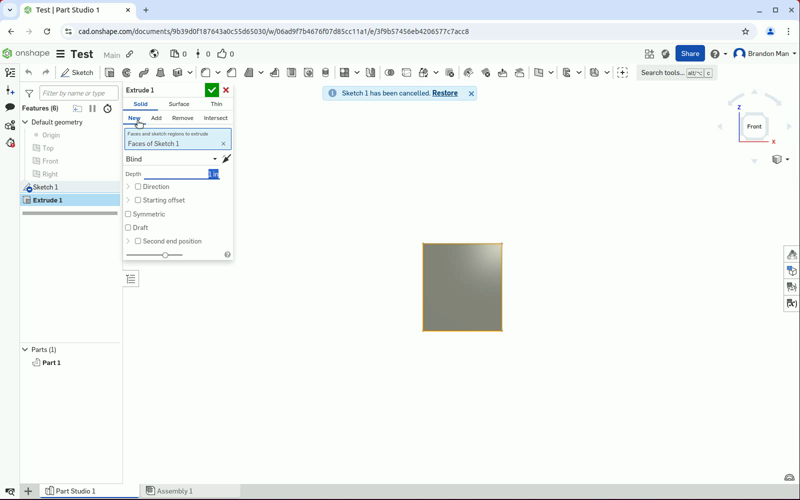
text(4.092)
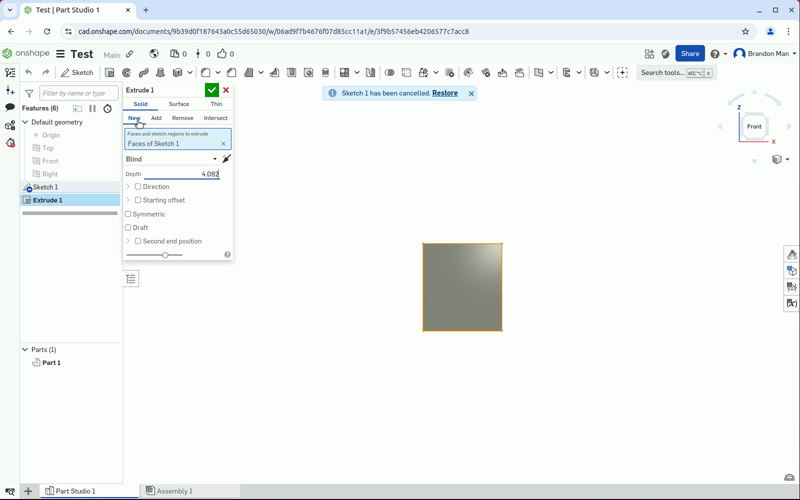
key(enter)
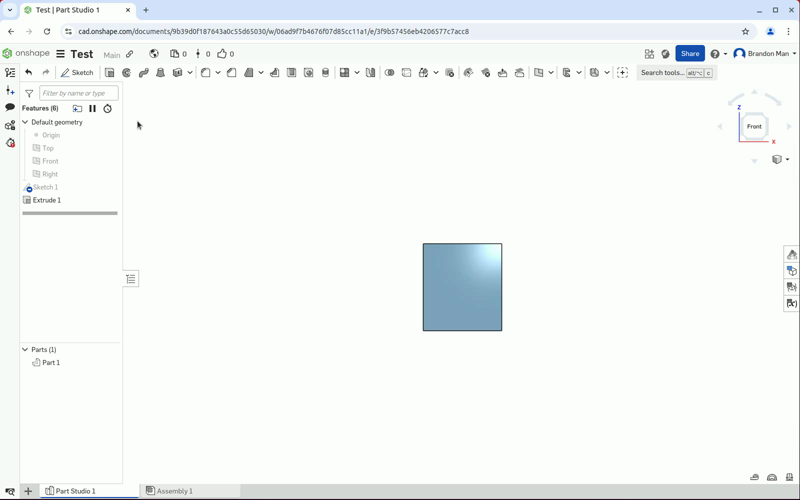
key(shift+h)
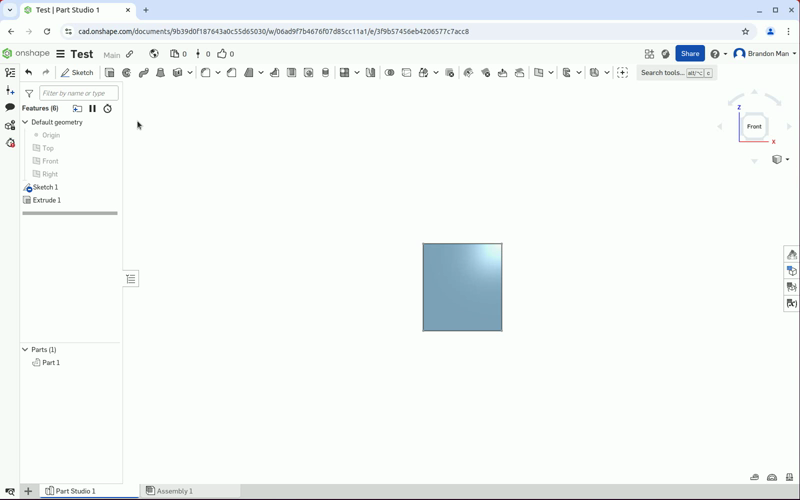
key(shift+h)
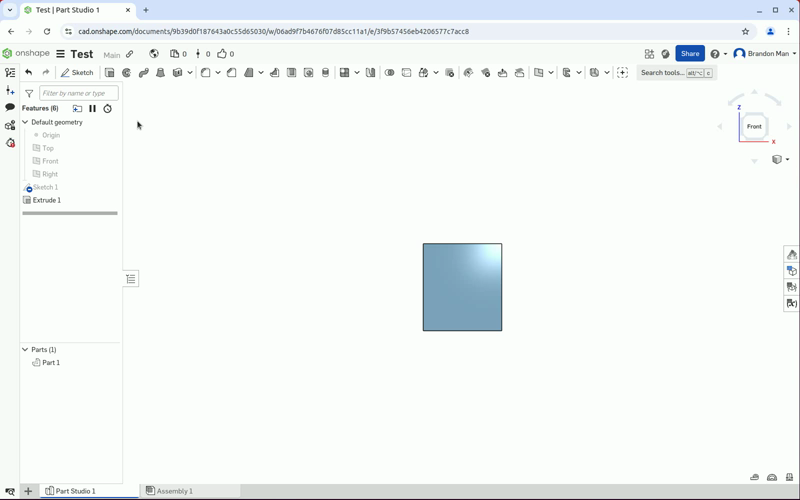
mouse_move(73, 189)
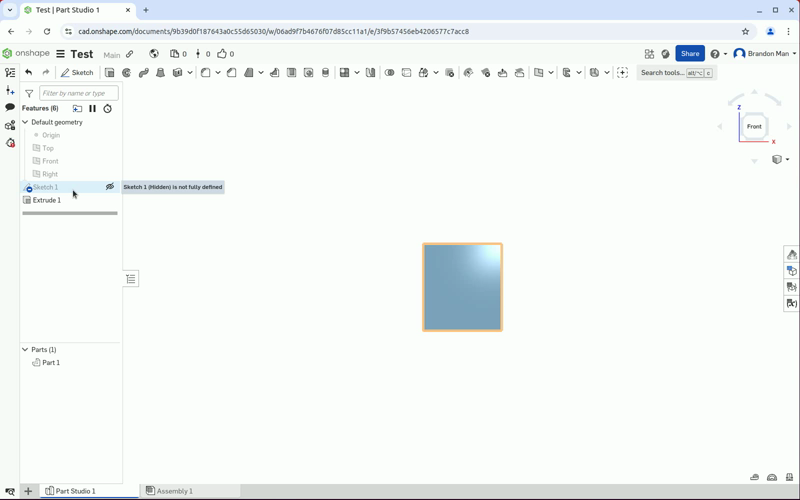
click(73, 189)
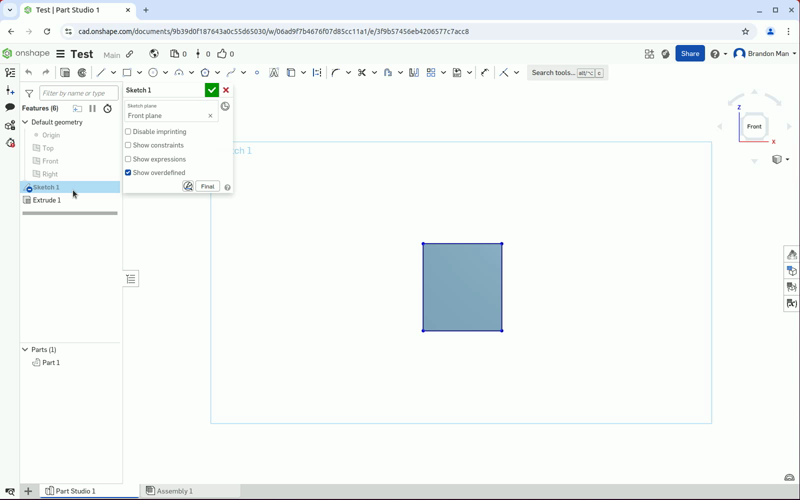
mouse_move(229, 92)
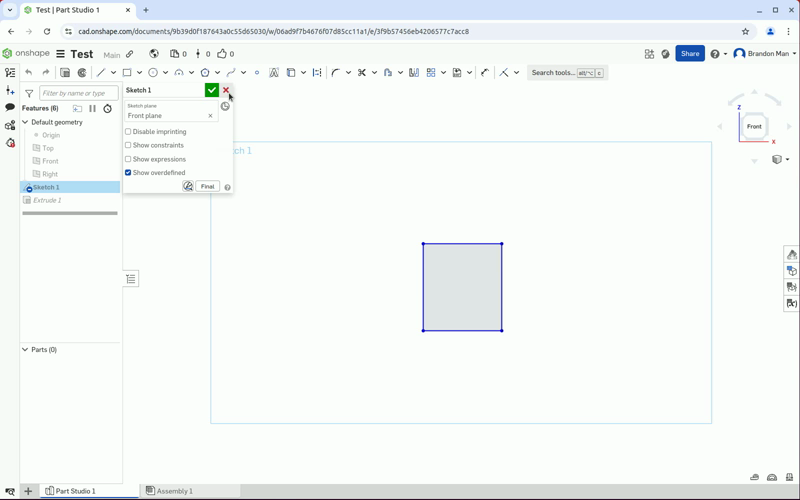
click(229, 92)
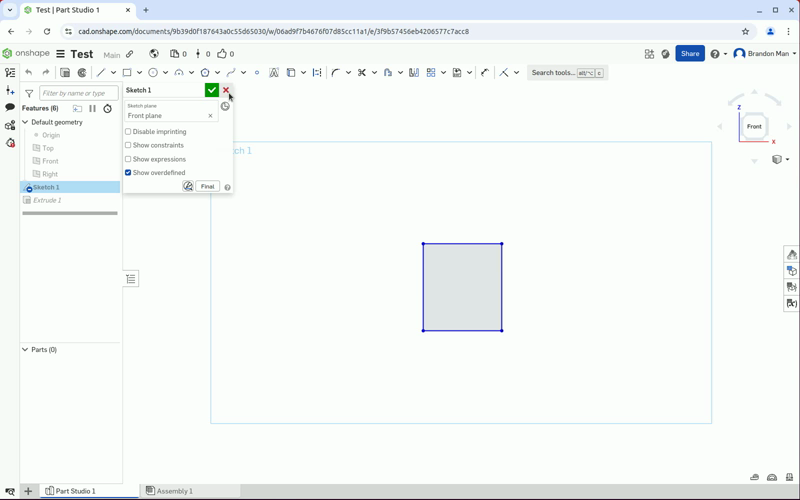
key(shift+s)
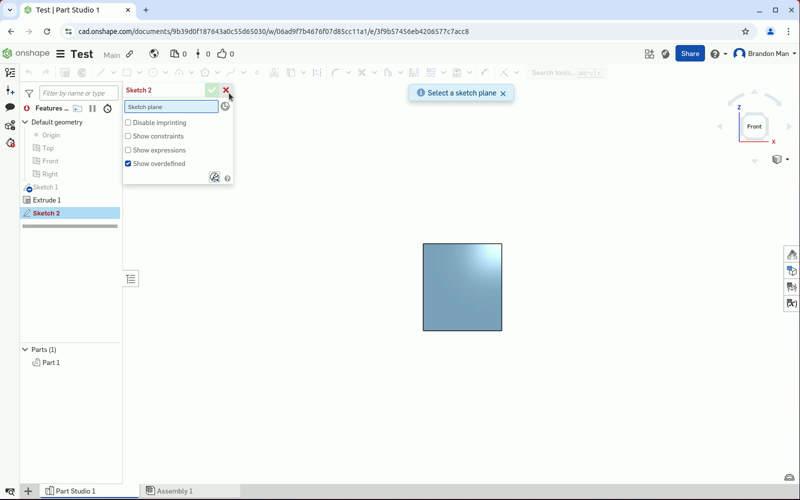
mouse_move(73, 163)
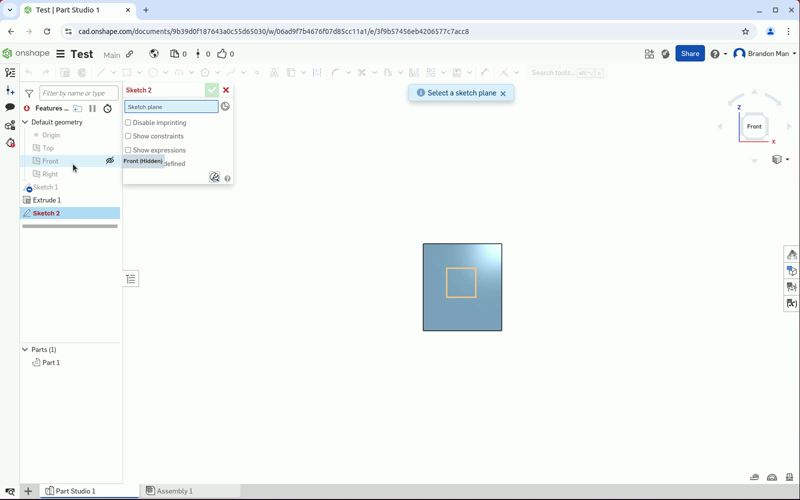
click(73, 163)
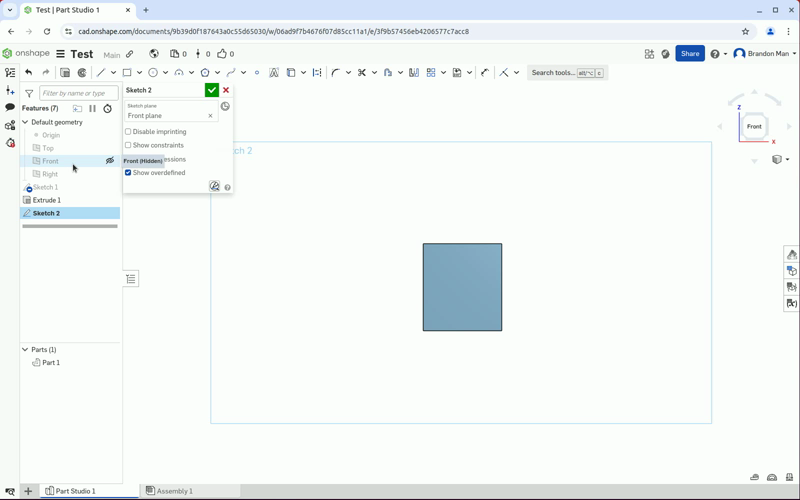
mouse_move(73, 352)
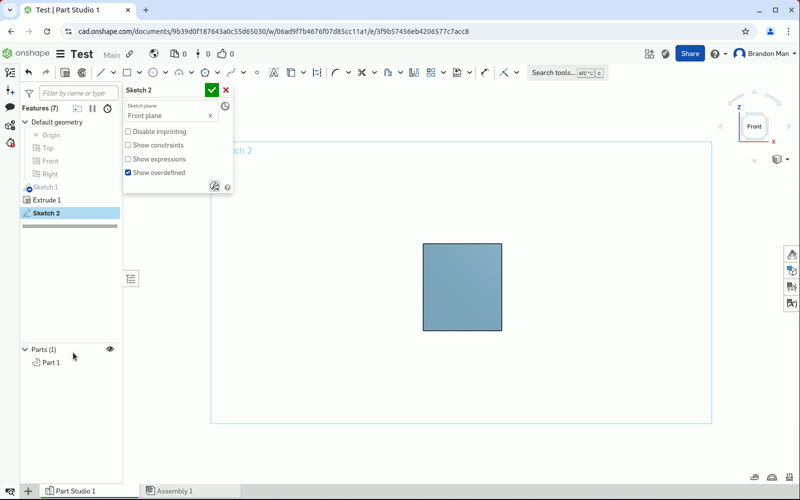
key(y)
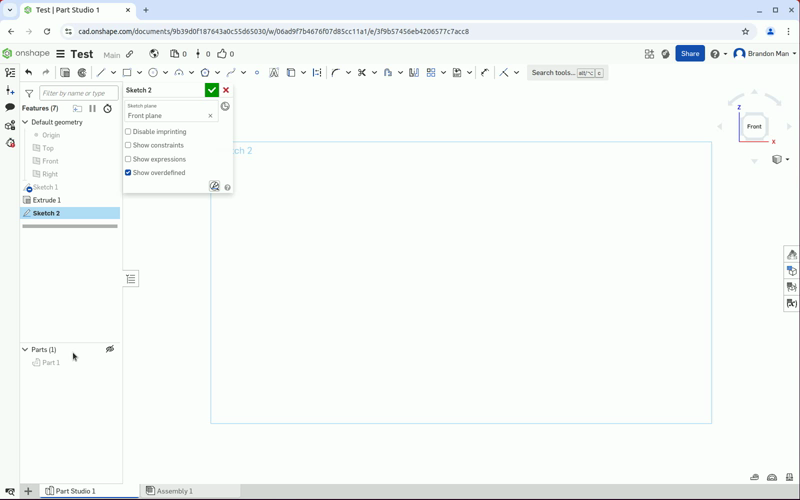
key(l)
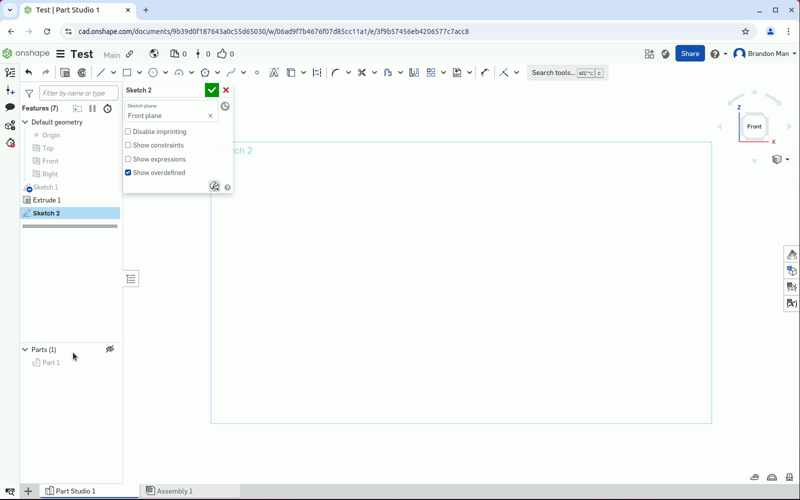
key_down(shift)
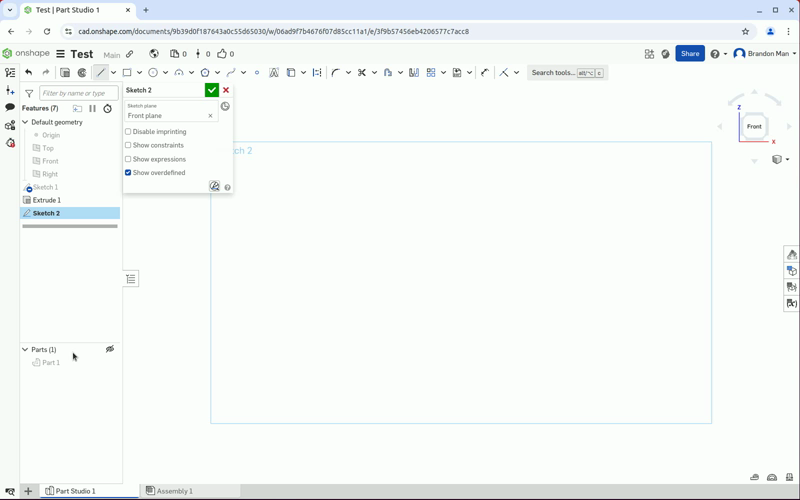
mouse_move(366, 361)
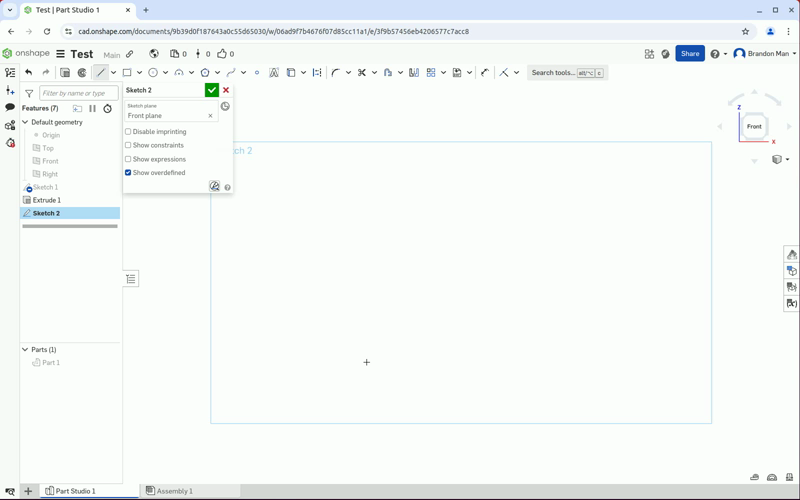
click(366, 361)
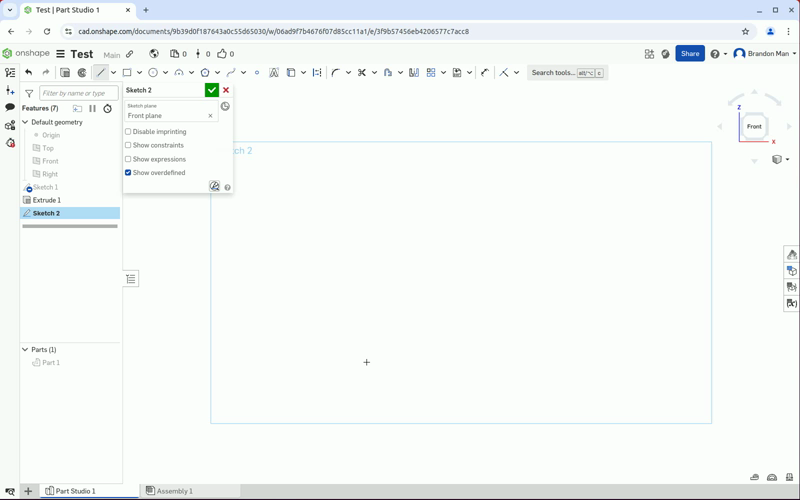
key_up(shift)
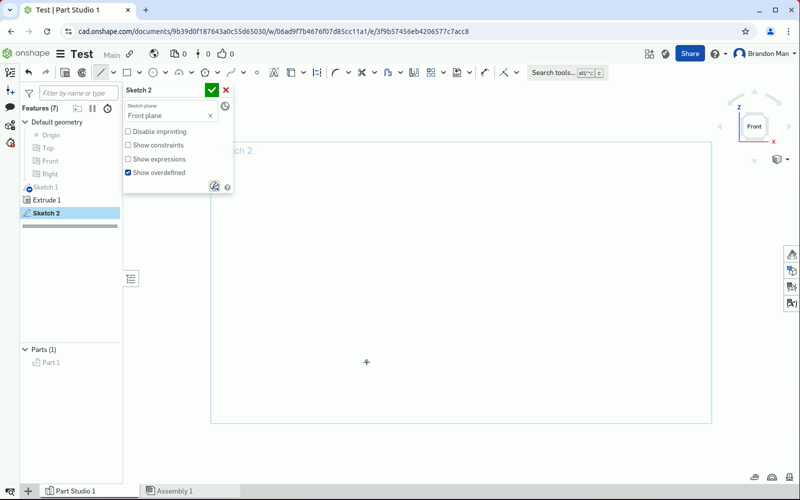
key_down(shift)
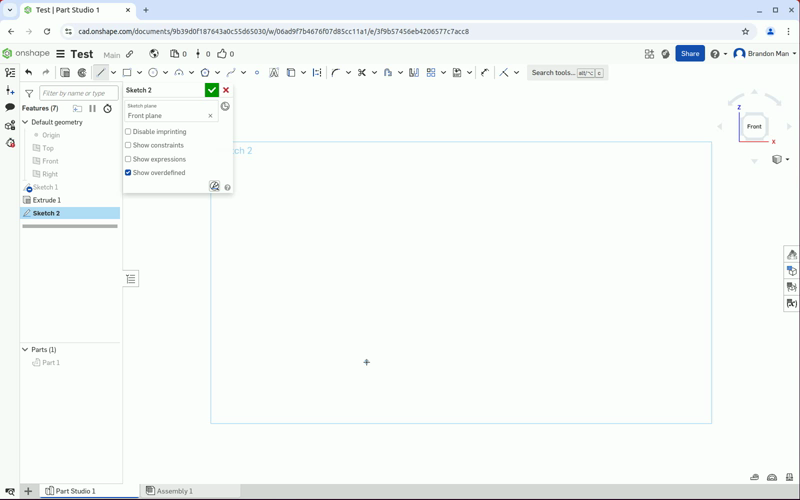
mouse_move(396, 361)
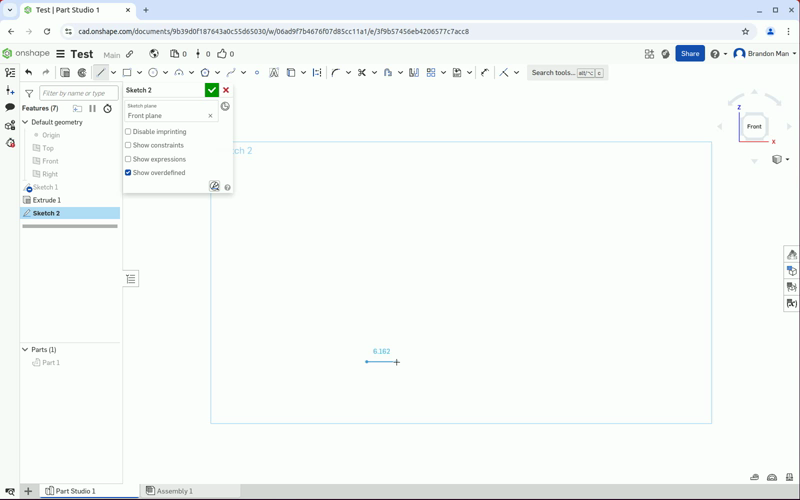
mouse_move(396, 361)
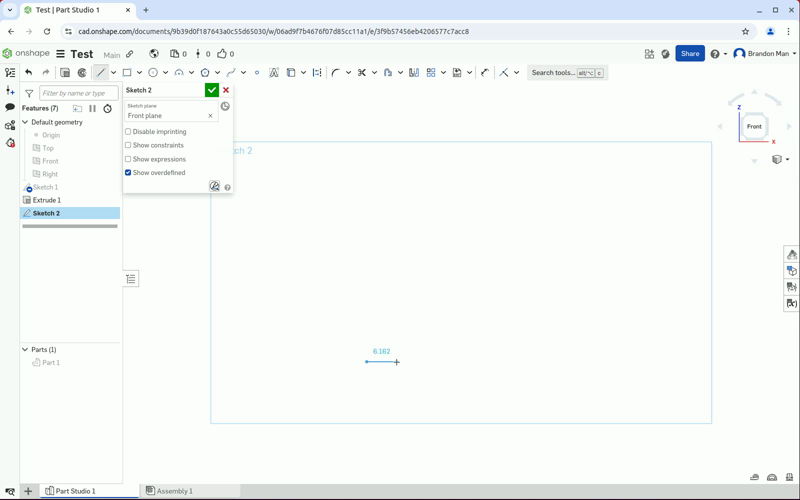
click(396, 361)
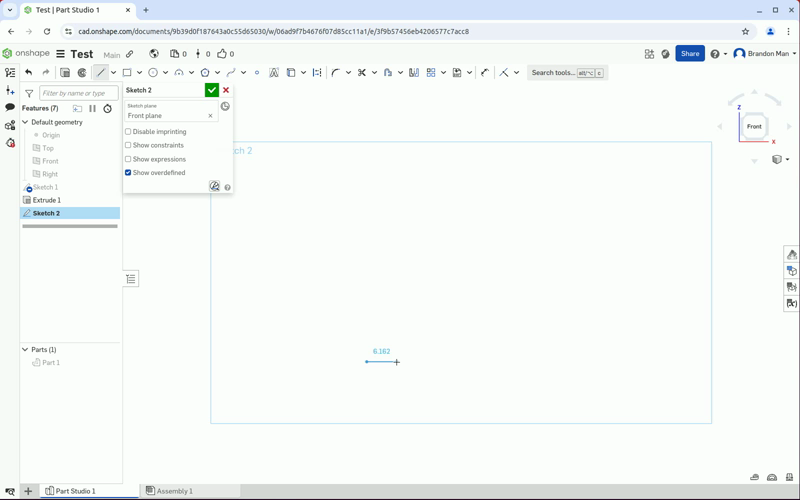
key_up(shift)
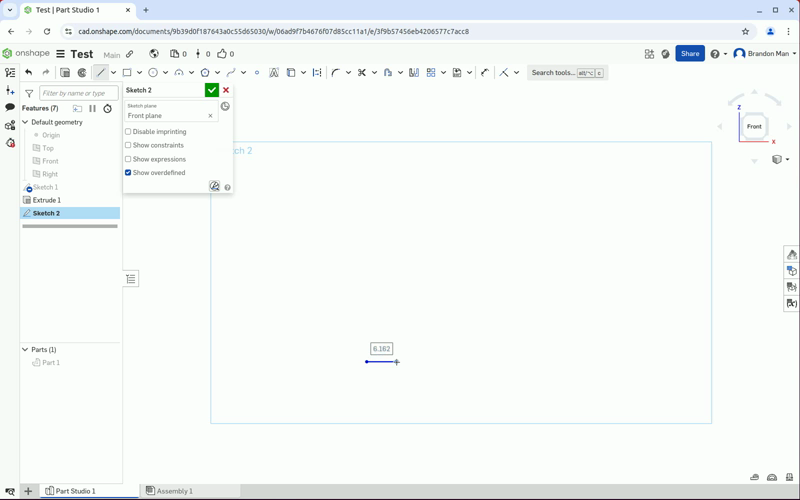
key_down(shift)
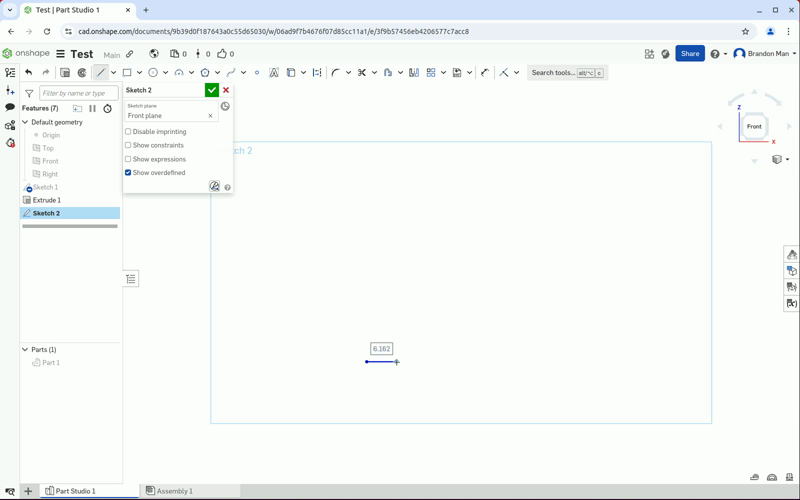
mouse_move(396, 282)
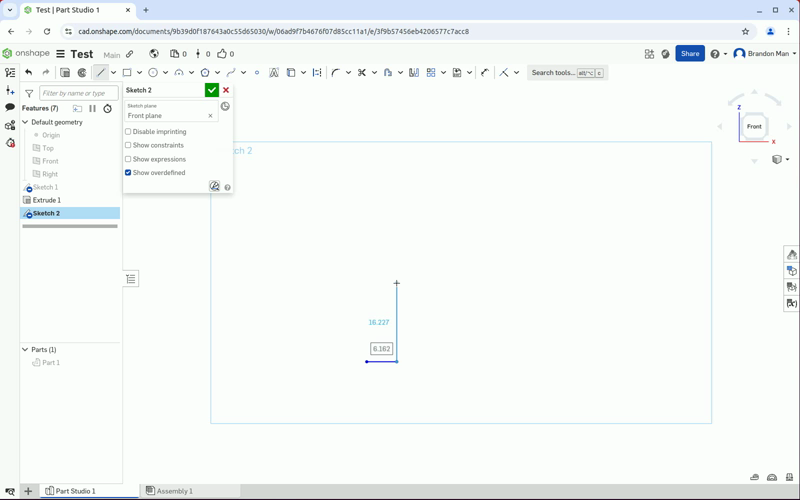
click(396, 282)
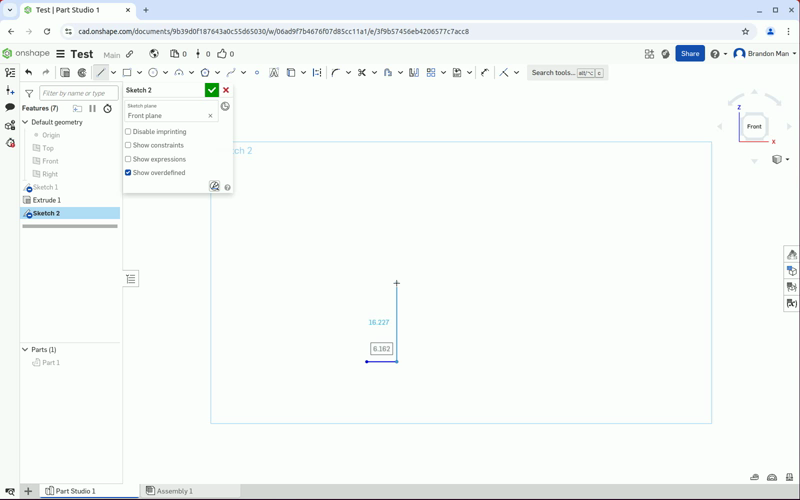
key_up(shift)
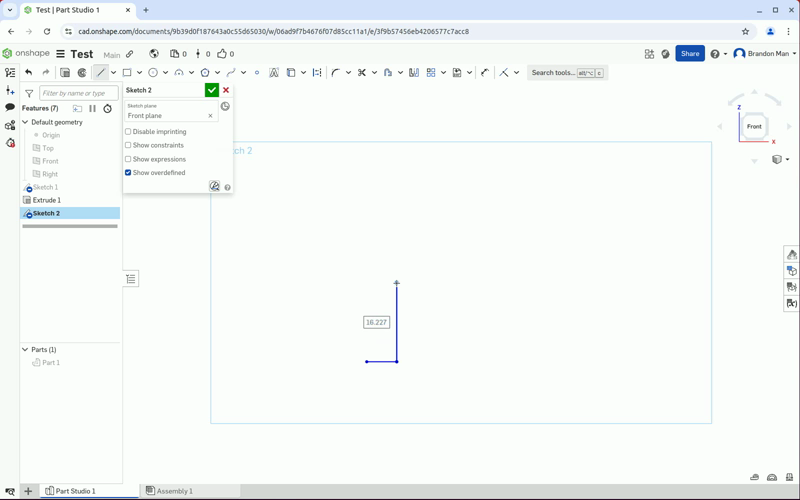
key_down(shift)
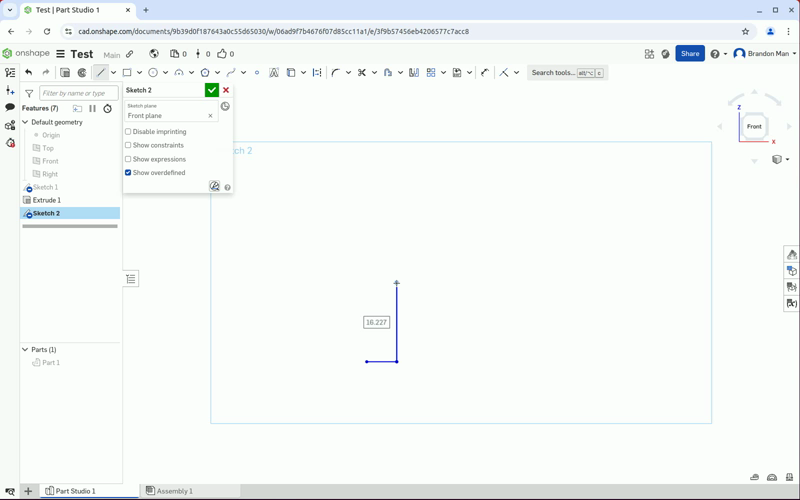
mouse_move(426, 282)
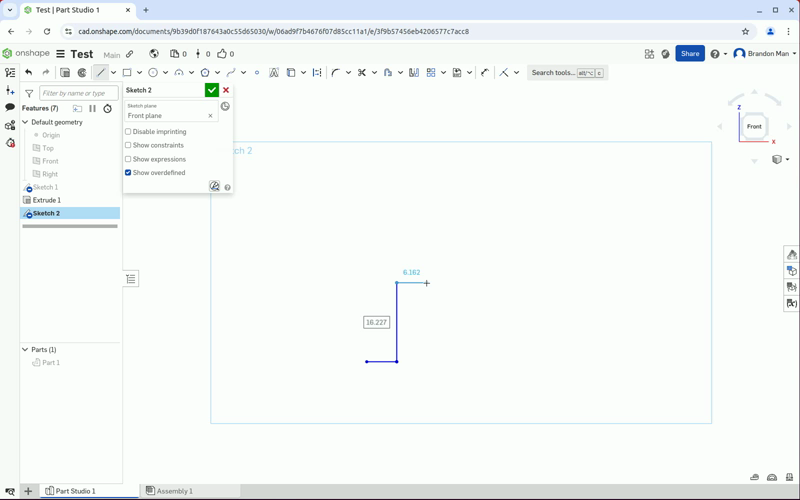
mouse_move(366, 282)
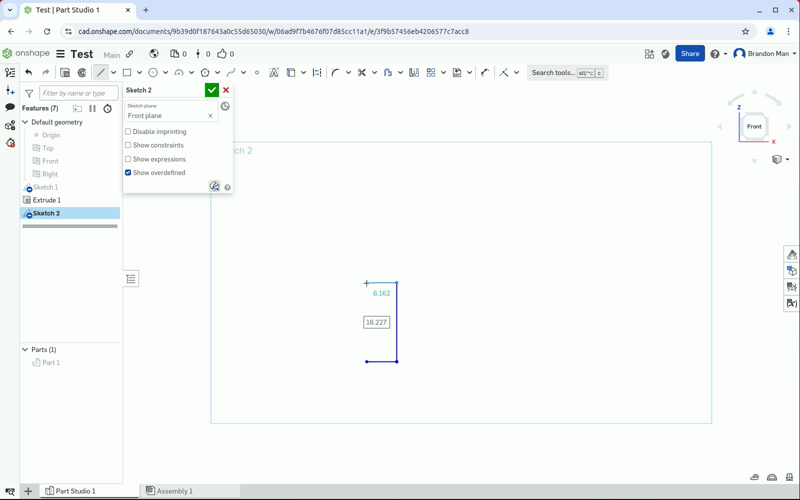
click(366, 282)
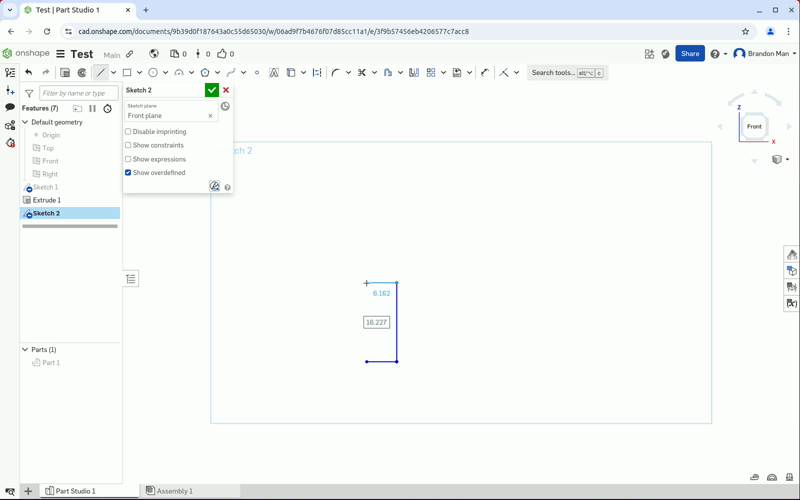
key_up(shift)
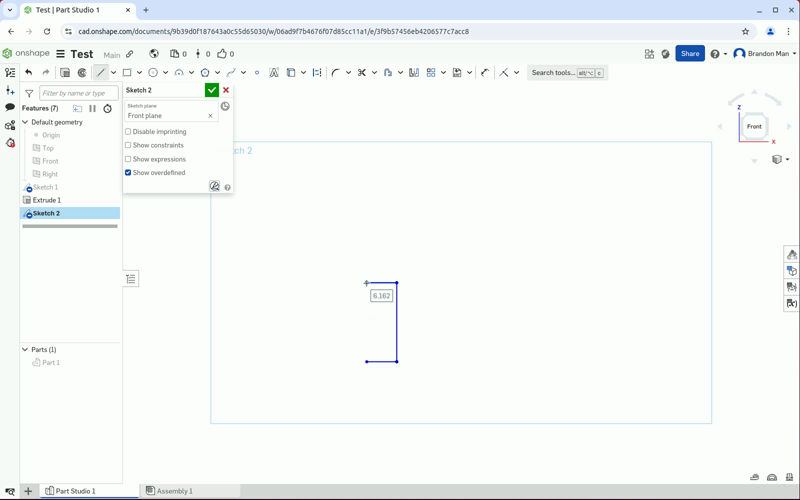
key_down(shift)
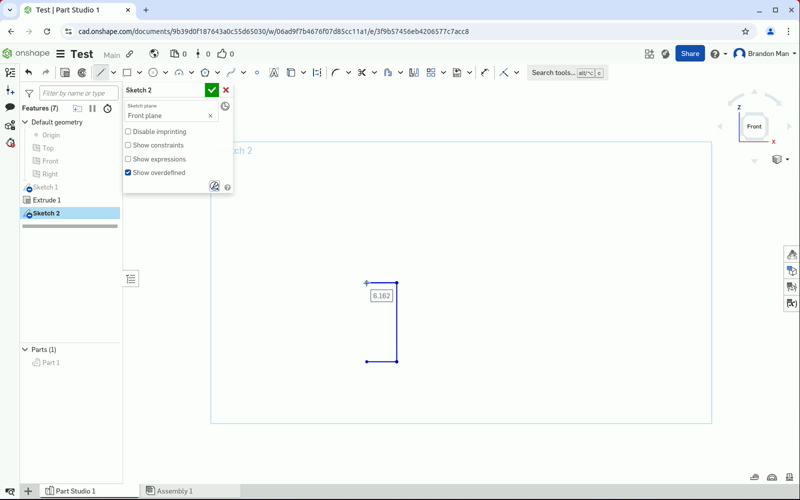
mouse_move(366, 361)
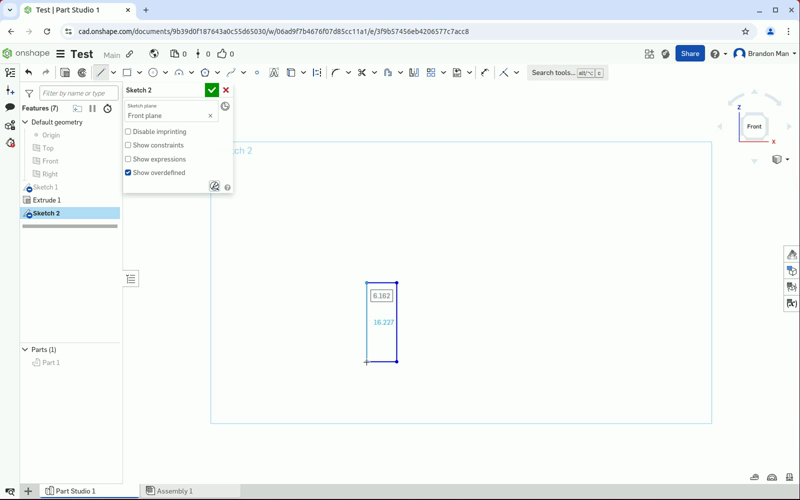
key_up(shift)
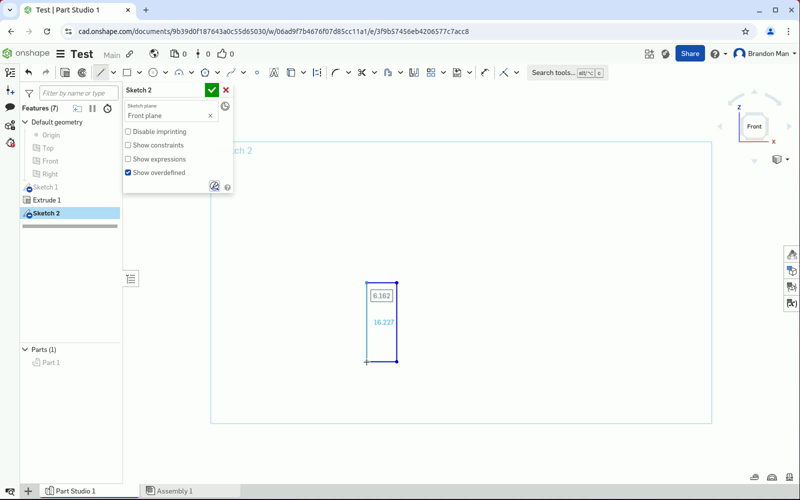
click(366, 361)
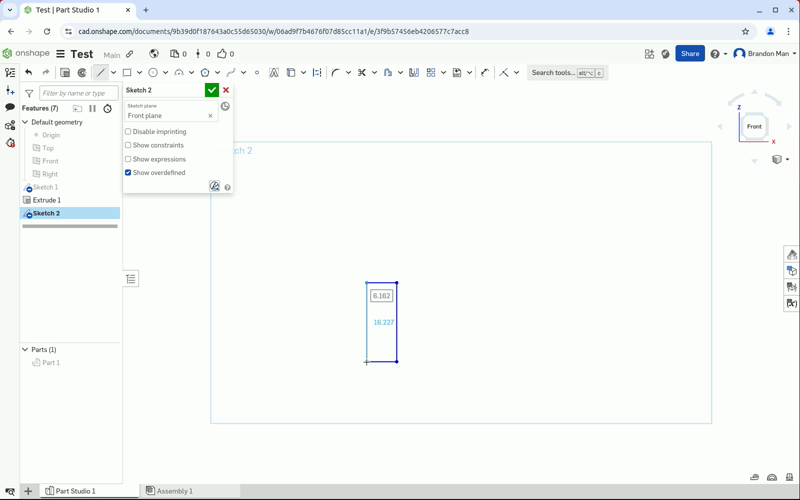
key(esc)
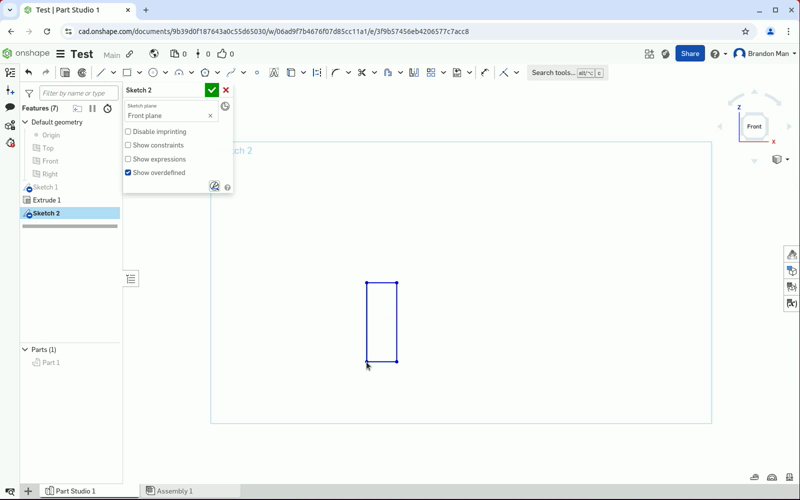
mouse_move(382, 355)
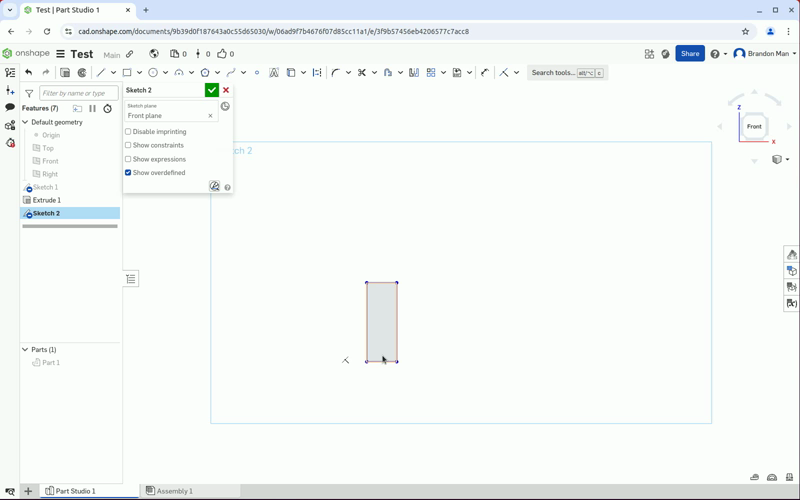
click(382, 355)
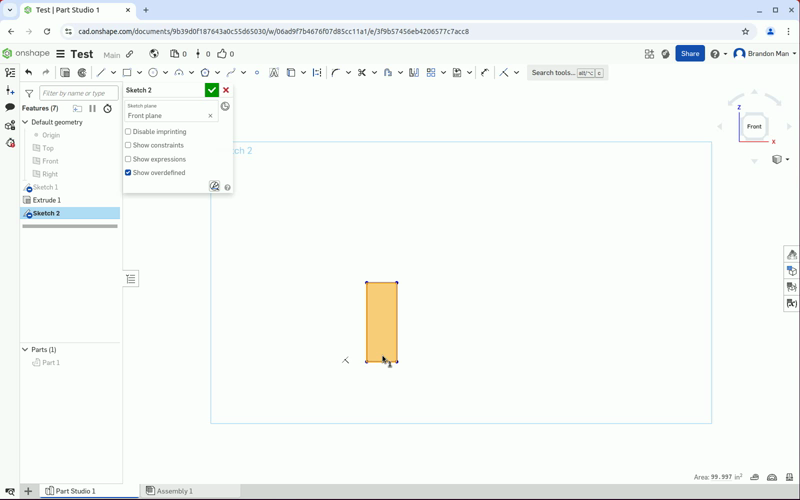
mouse_move(73, 352)
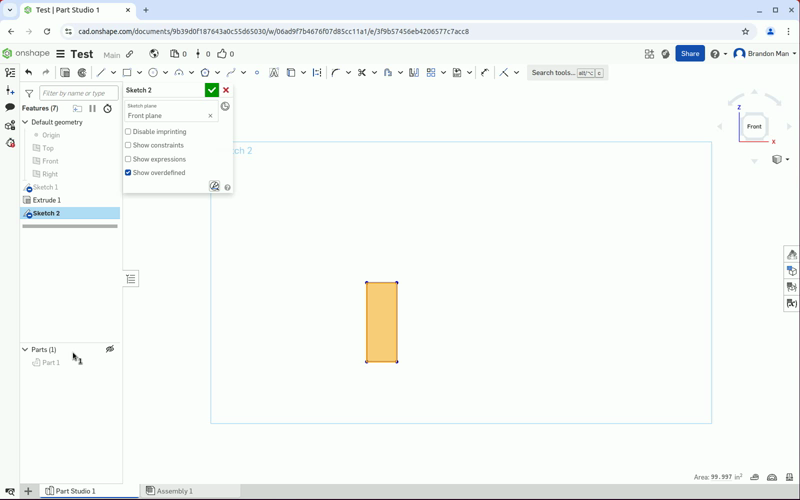
key(shift+y)
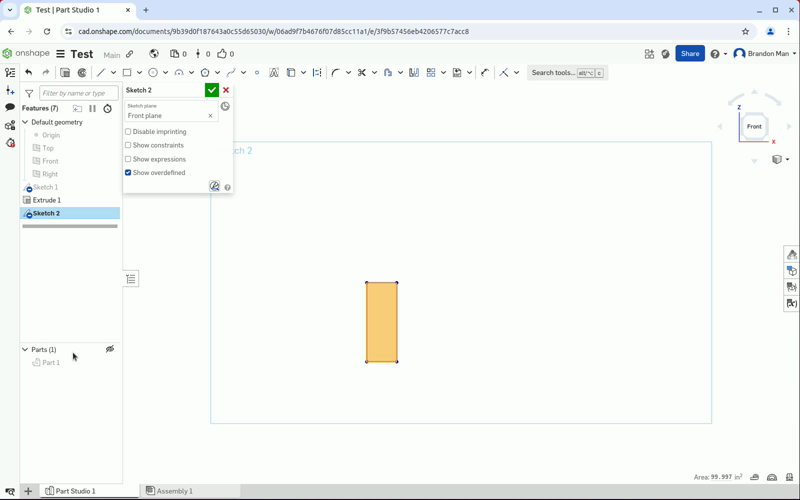
key(shift+e)
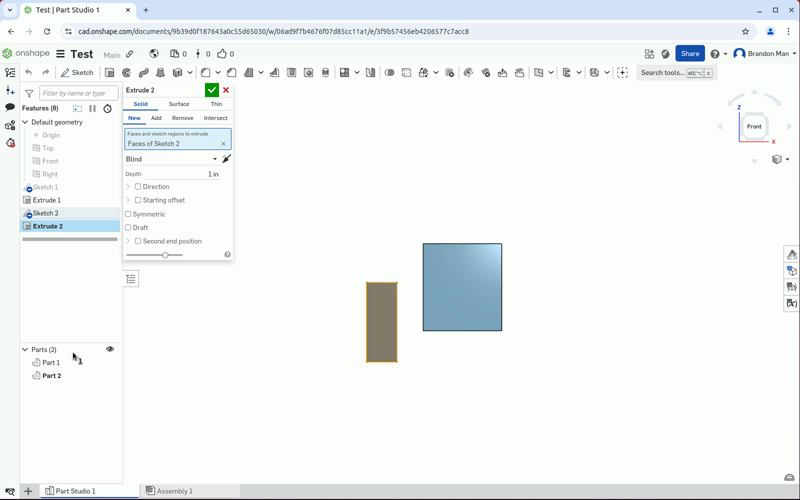
mouse_move(143, 106)
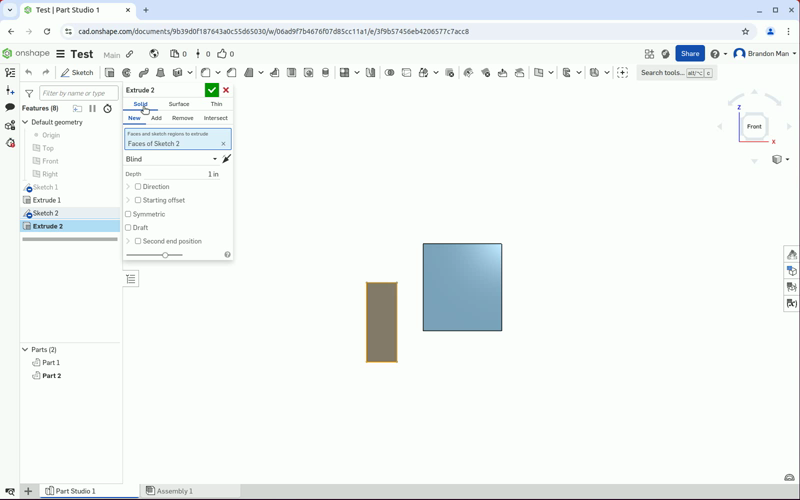
click(143, 106)
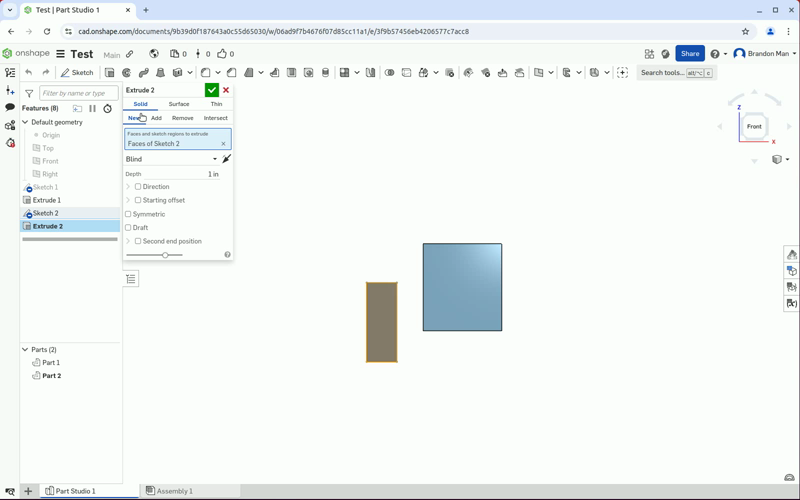
mouse_move(137, 120)
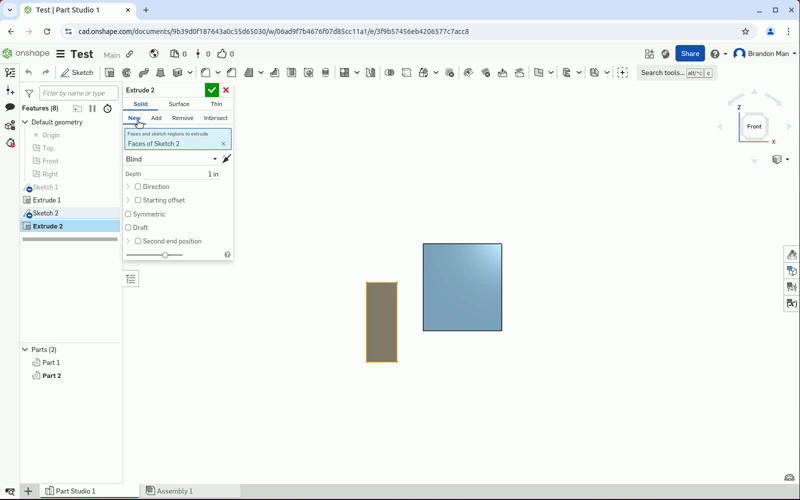
click(137, 120)
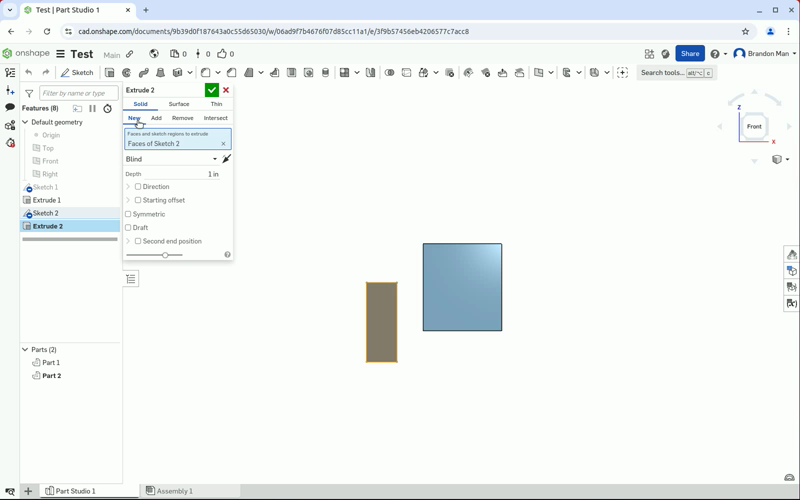
key(tab, 4)
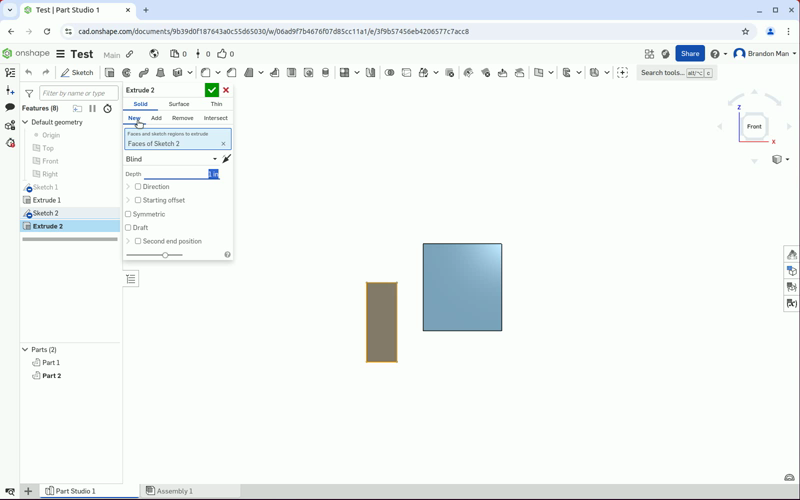
text(4.092)
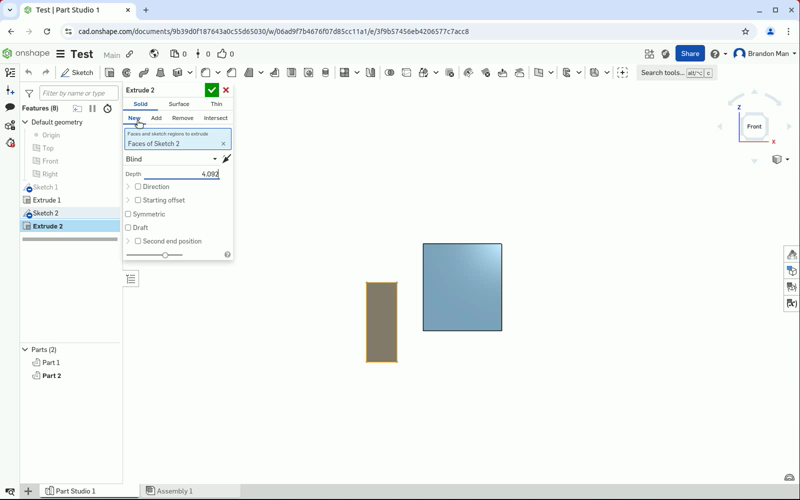
key(enter)
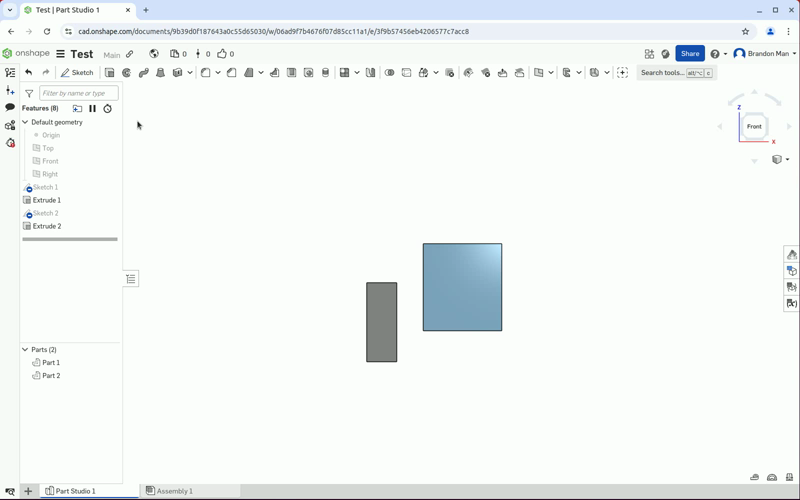
key(shift+h)
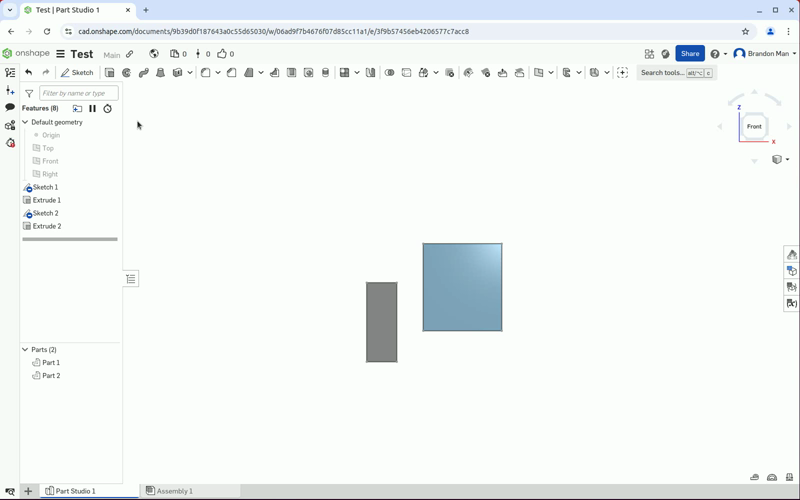
key(shift+h)
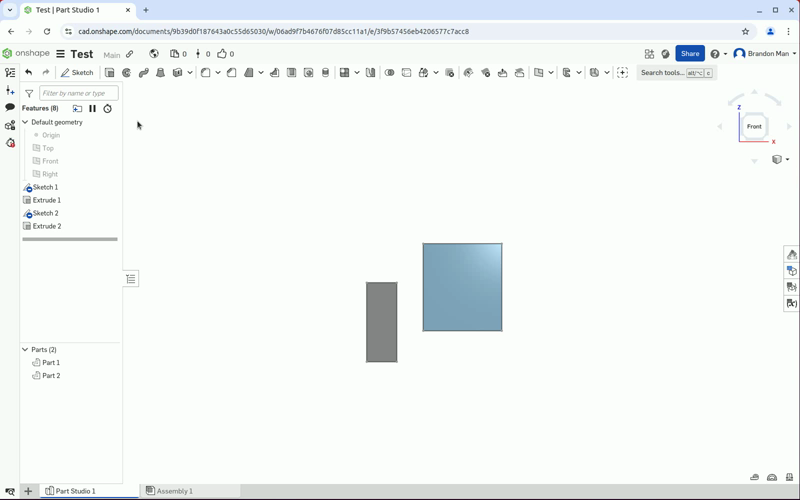
key(shift+7)
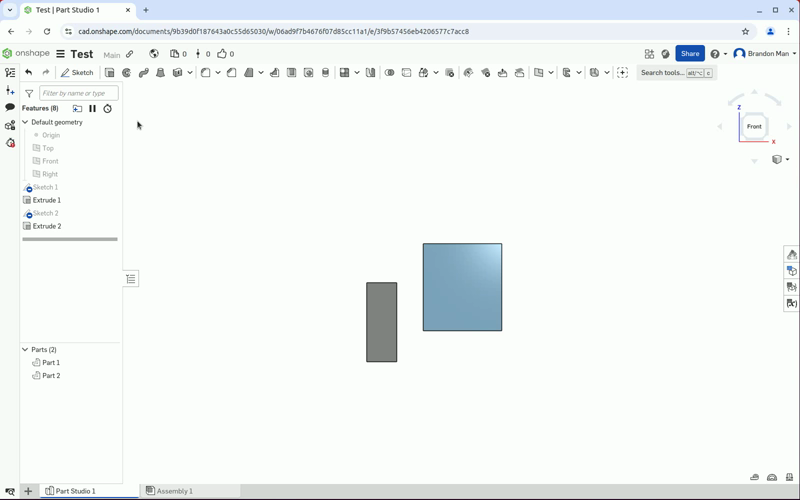
key(left, 2)
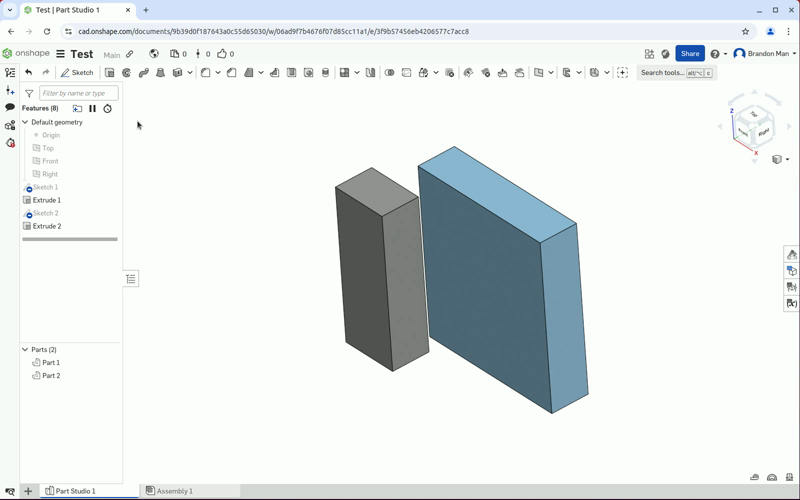
key(down, 2)
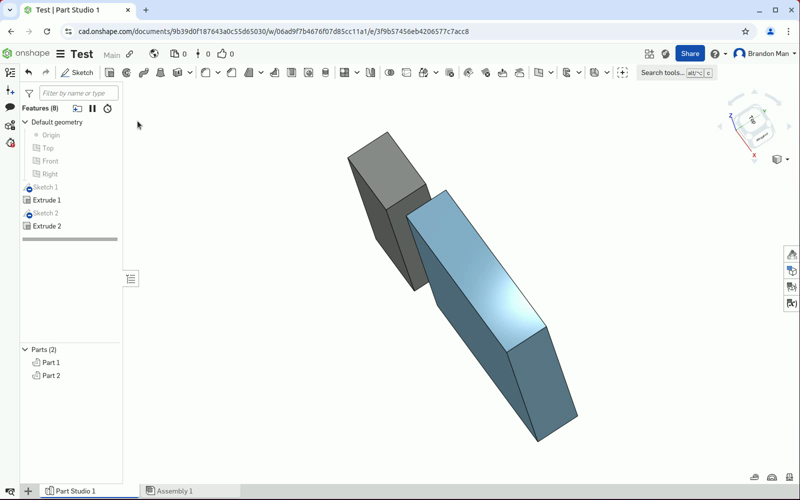
key(up, 2)
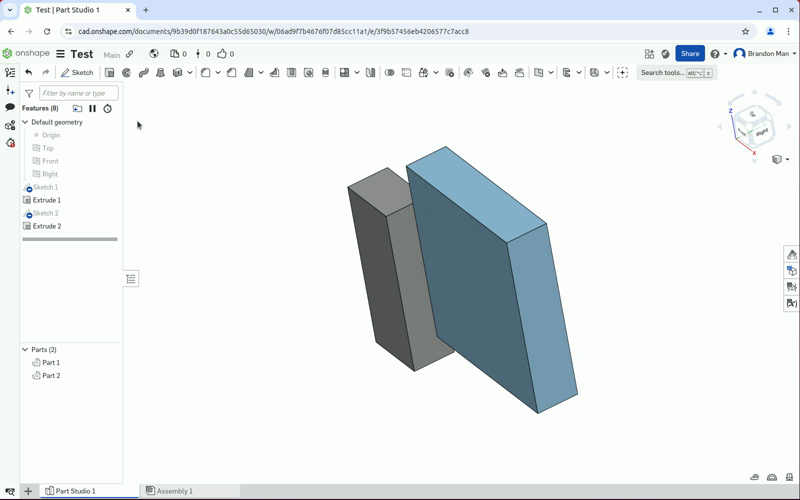
key(right, 2)
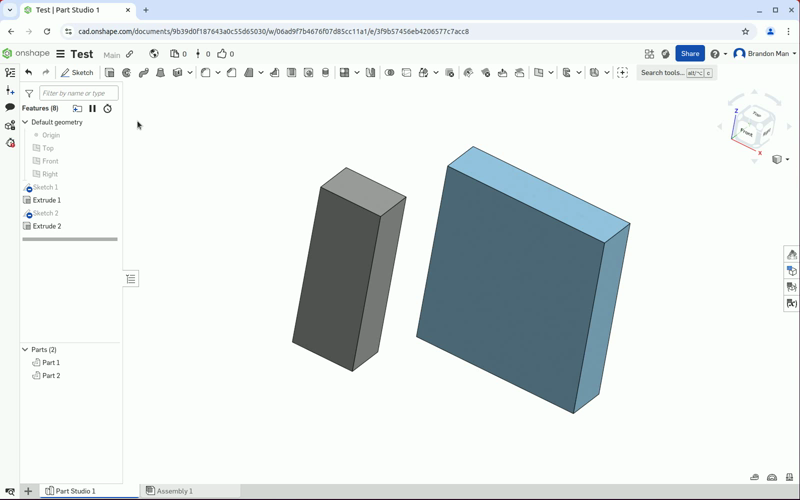
mouse_move(73, 189)
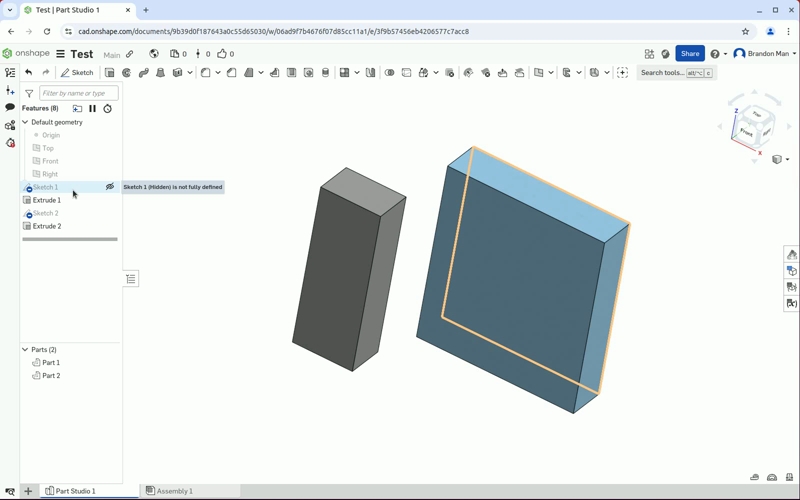
click(73, 189)